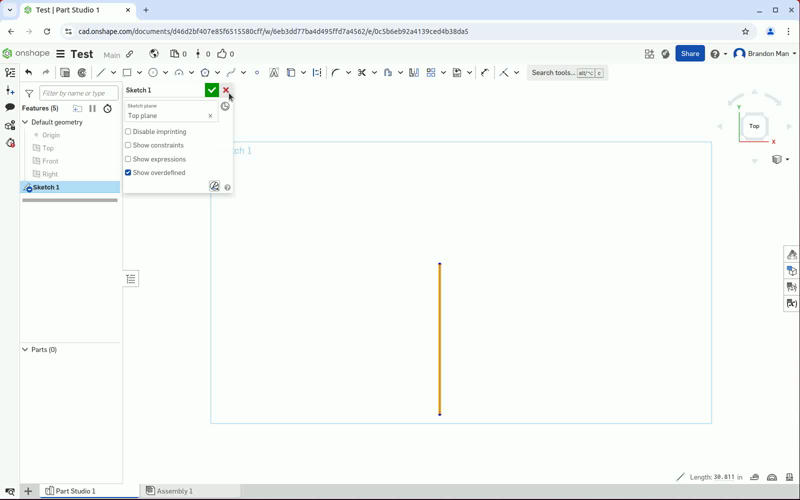
key(shift+h)
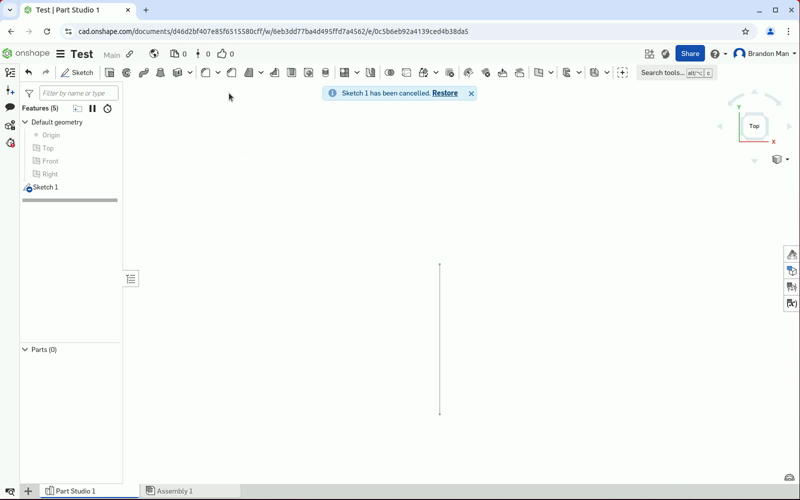
key(shift+s)
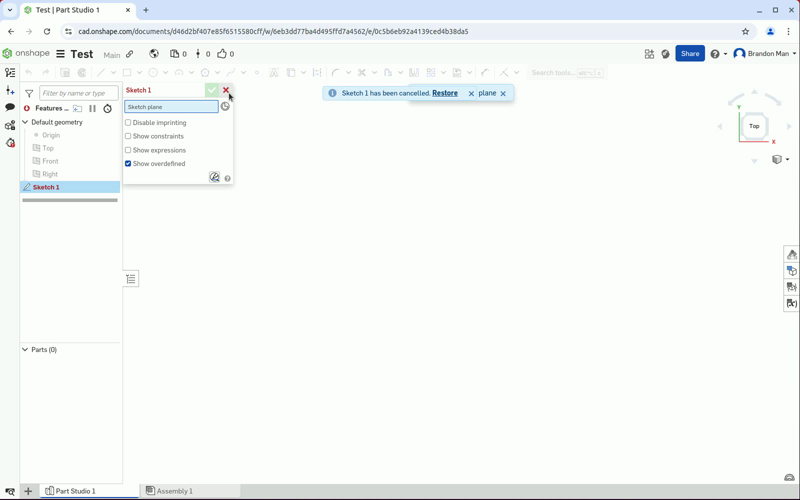
mouse_move(73, 150)
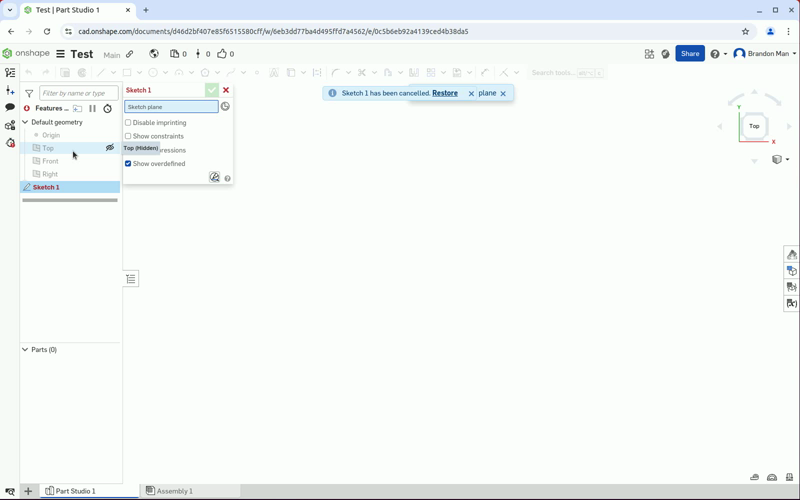
click(73, 150)
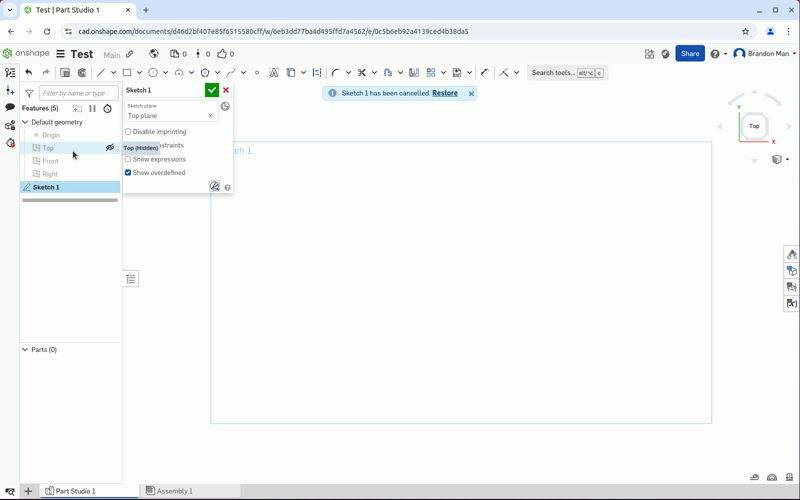
mouse_move(73, 352)
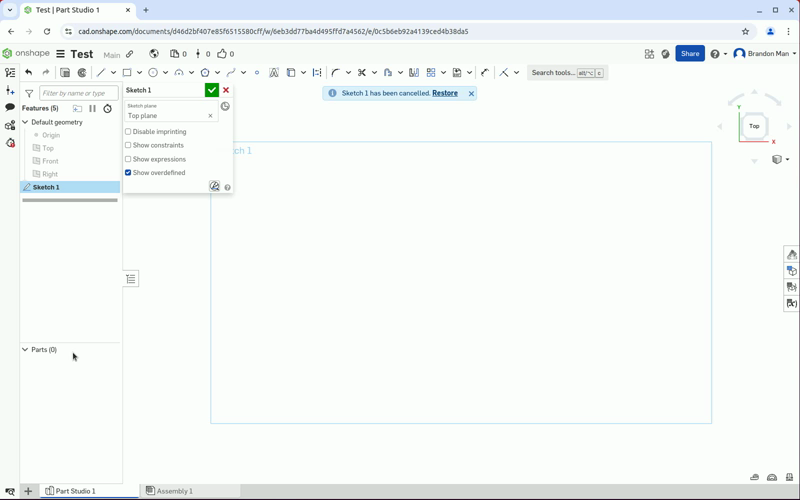
key(y)
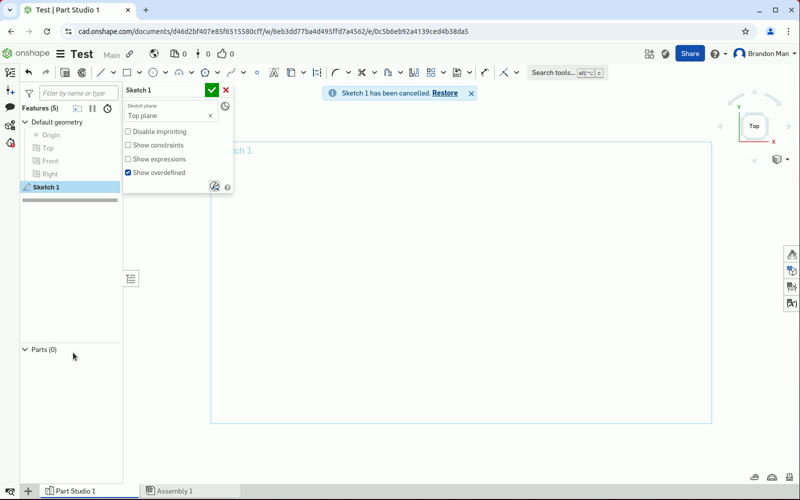
key(c)
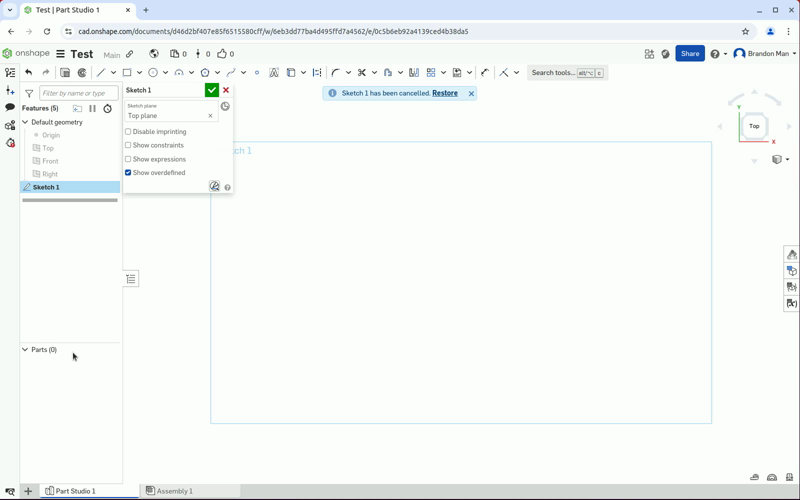
key_down(shift)
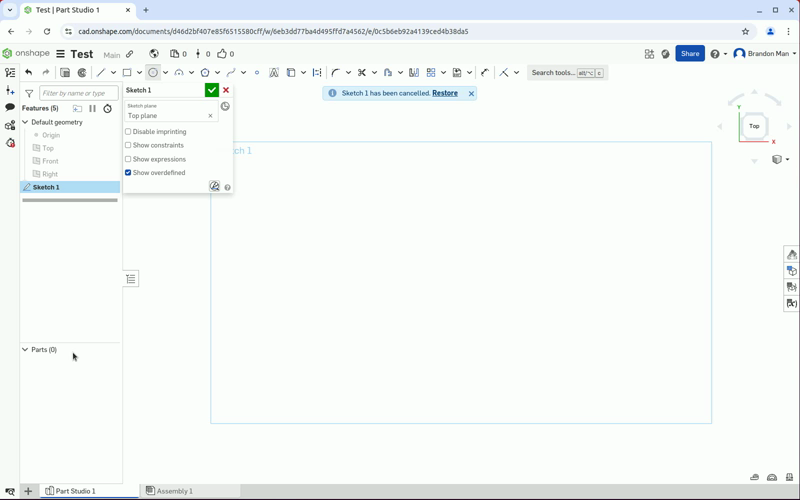
mouse_move(461, 282)
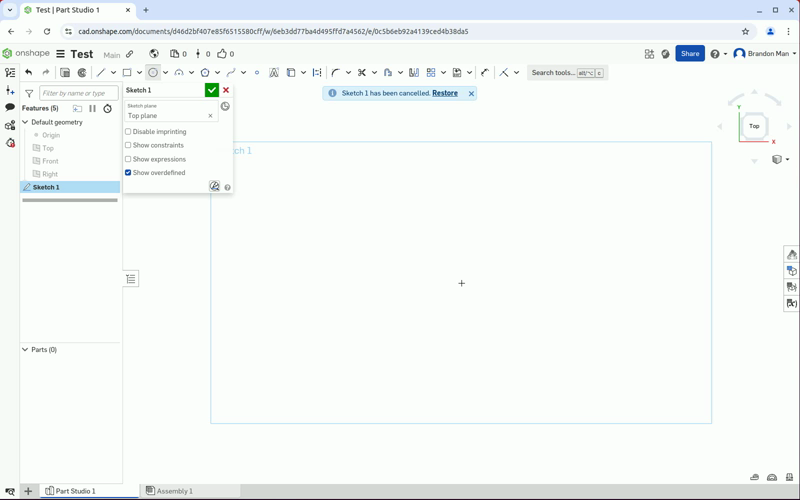
click(461, 282)
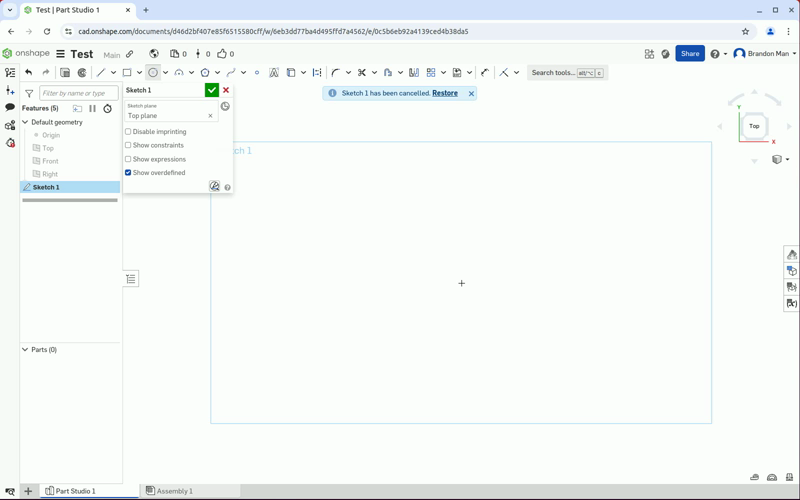
key_up(shift)
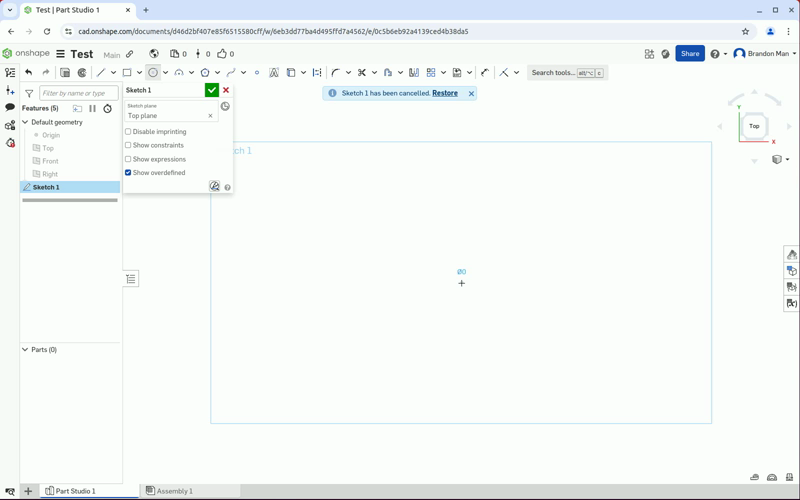
mouse_move(467, 282)
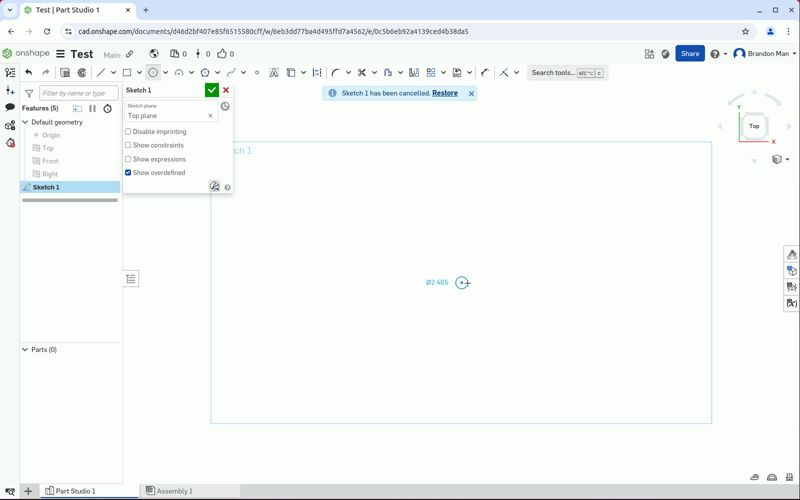
click(467, 282)
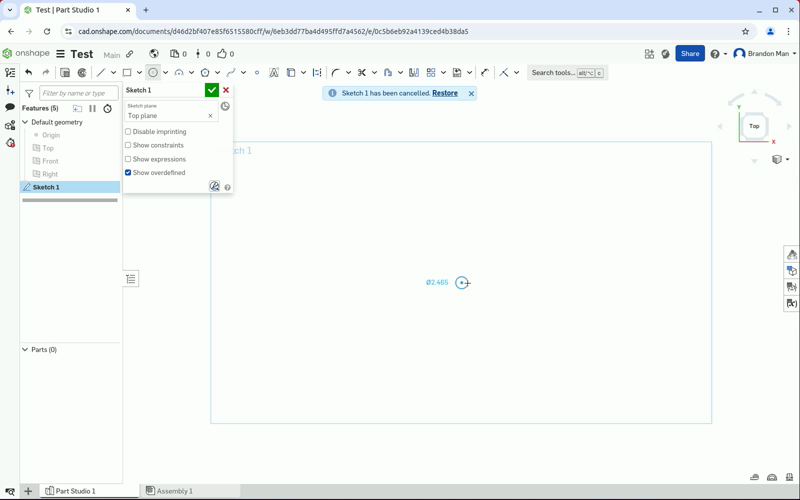
key(esc)
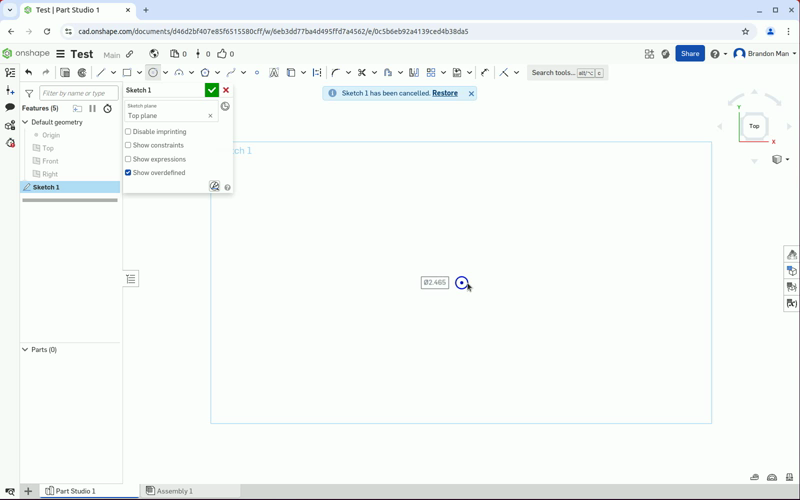
mouse_move(458, 286)
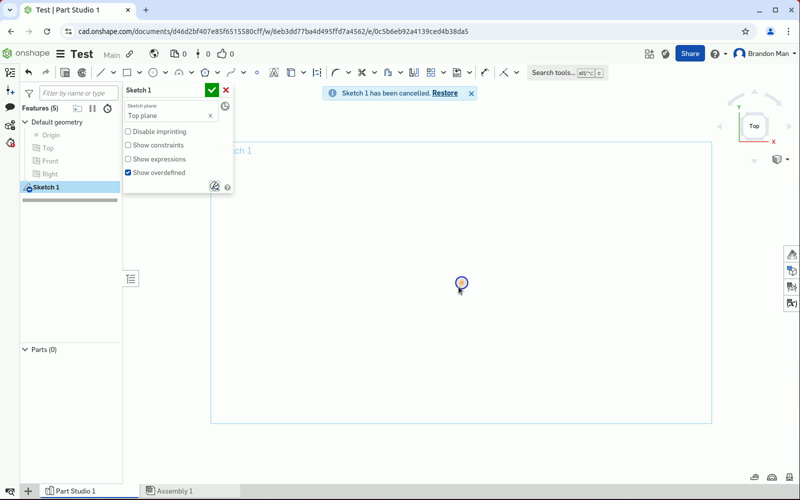
scroll(6)
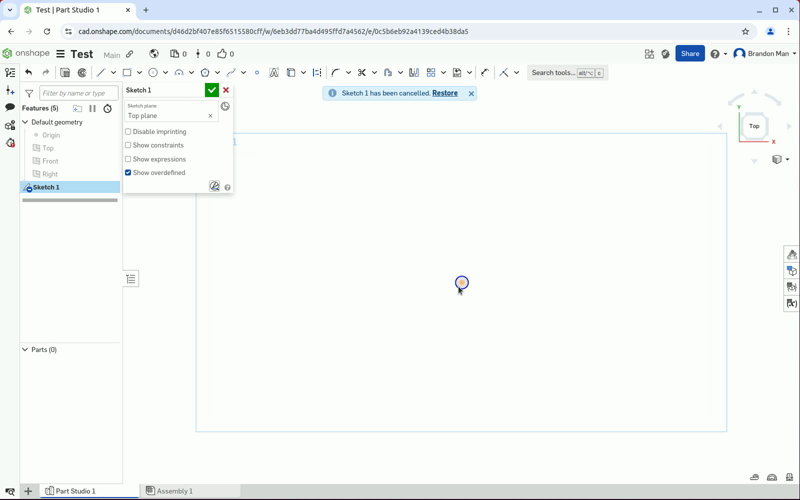
scroll(6)
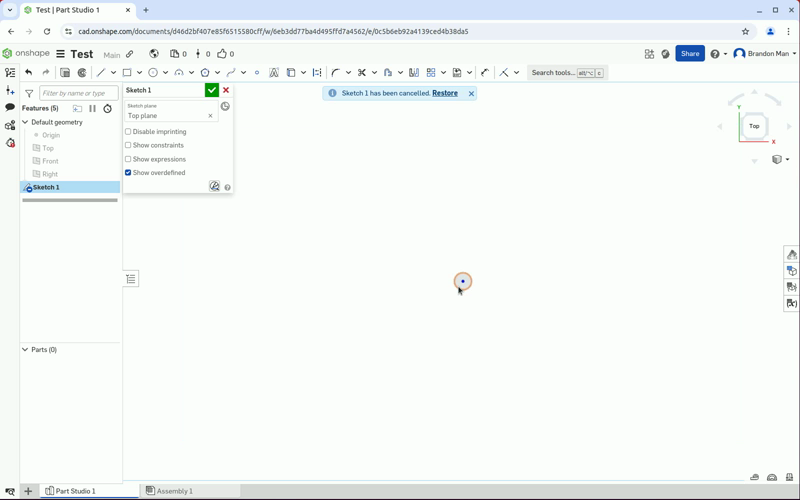
scroll(6)
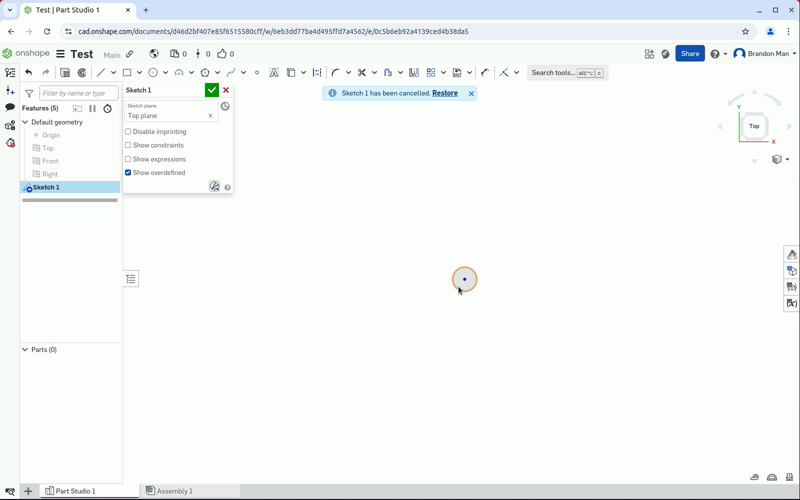
scroll(6)
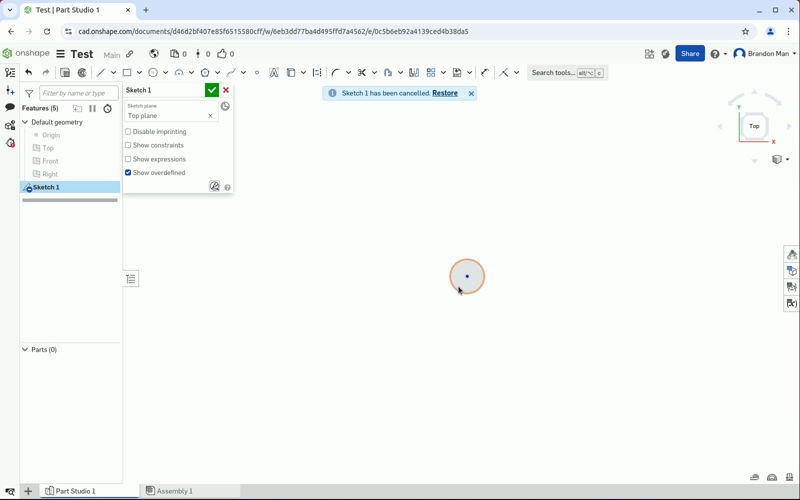
scroll(6)
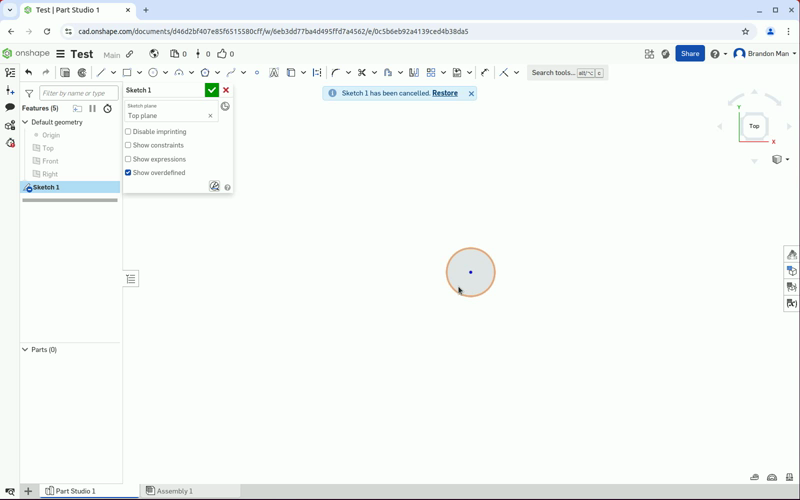
scroll(6)
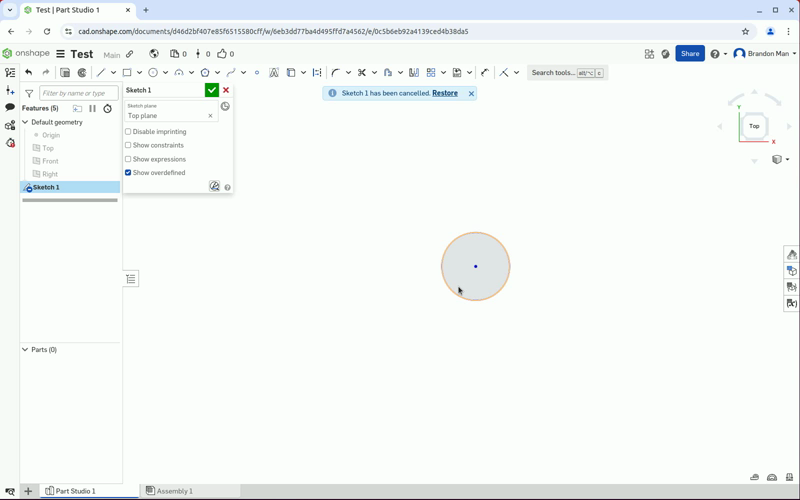
scroll(6)
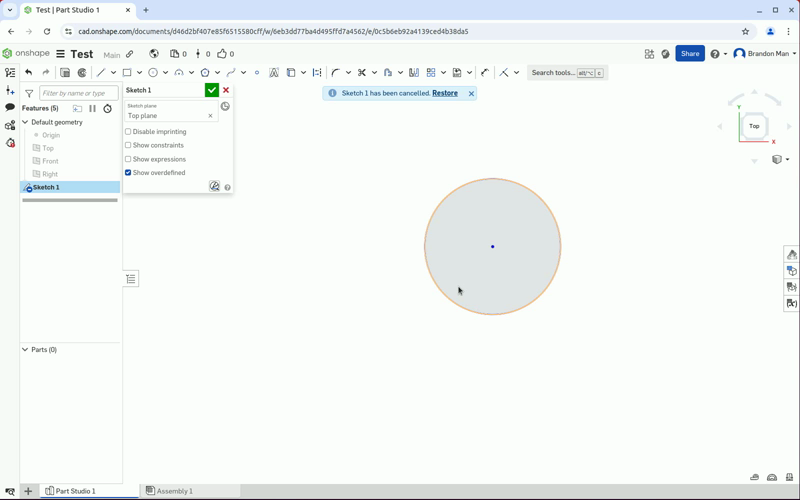
click(458, 286)
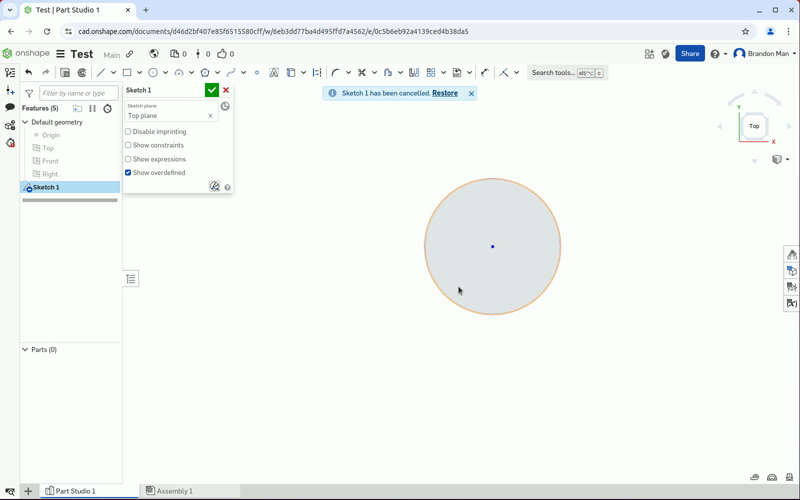
scroll(-6)
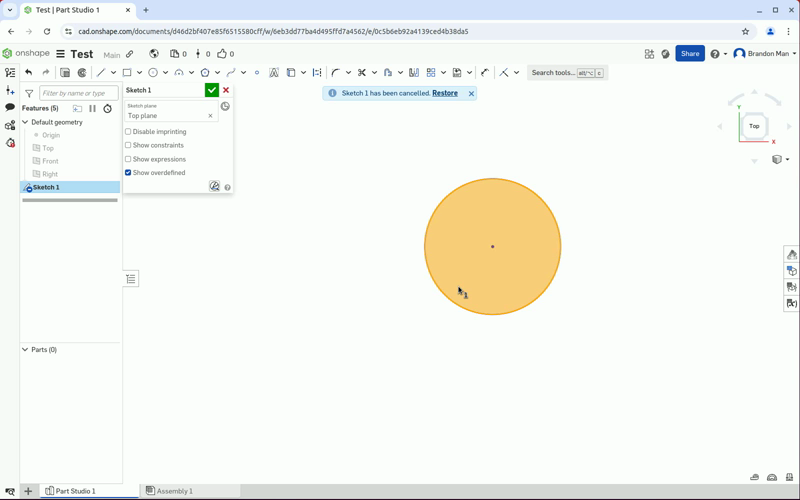
scroll(-6)
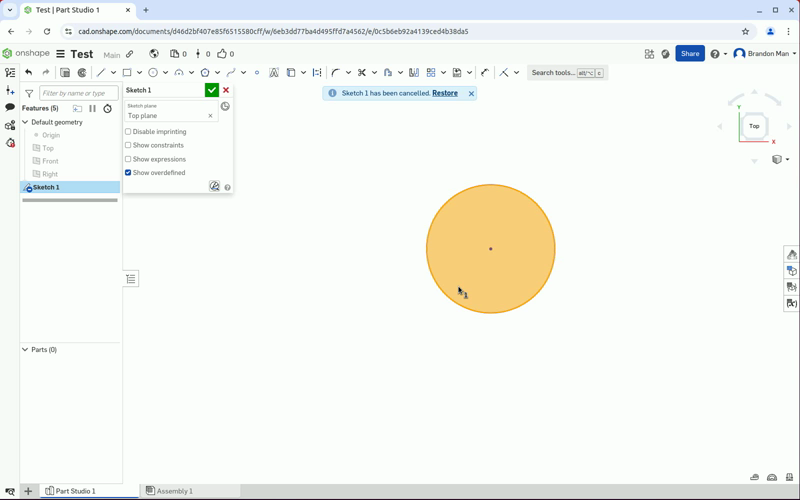
scroll(-6)
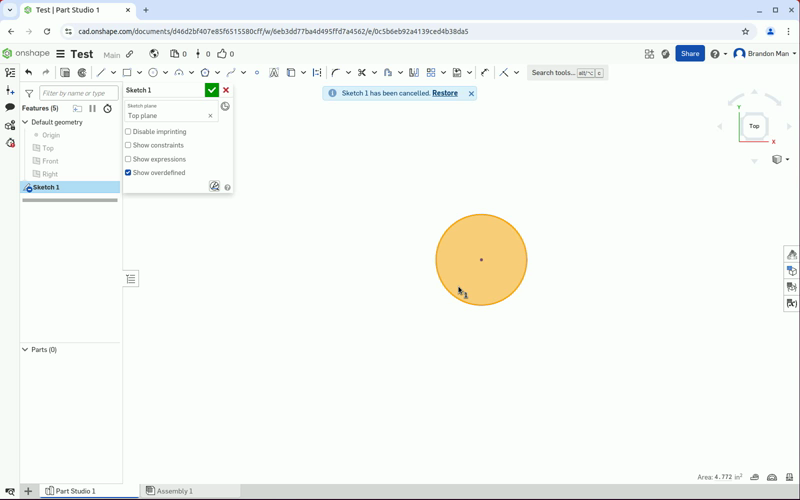
scroll(-6)
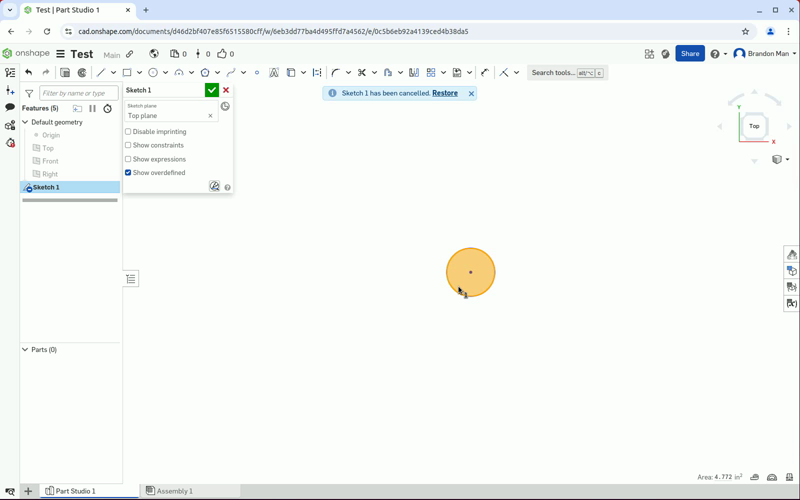
scroll(-6)
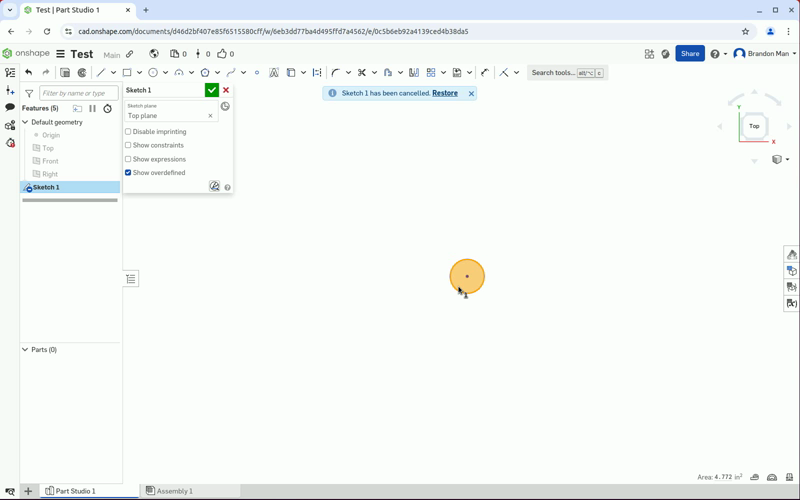
scroll(-6)
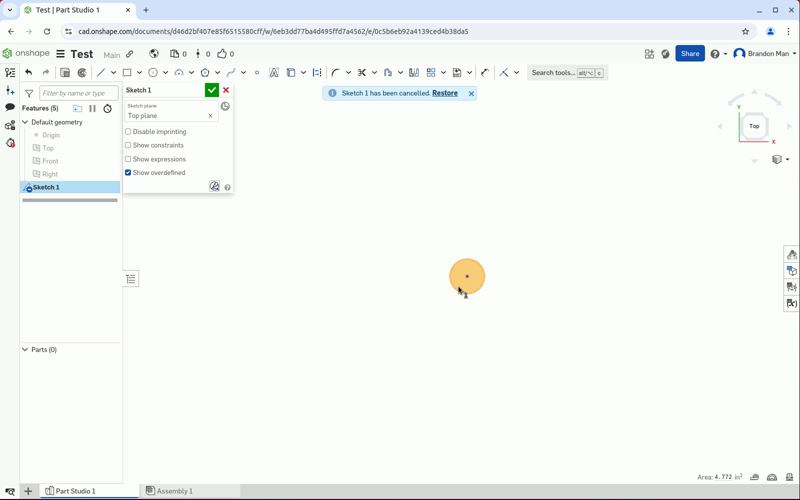
scroll(-6)
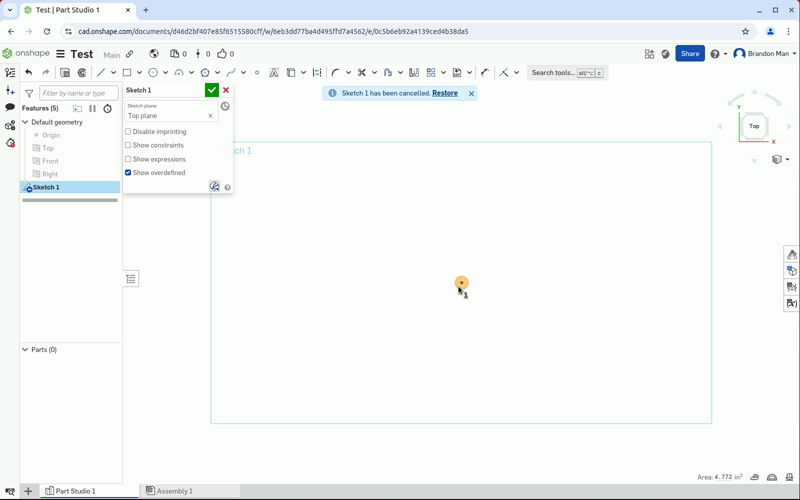
mouse_move(73, 352)
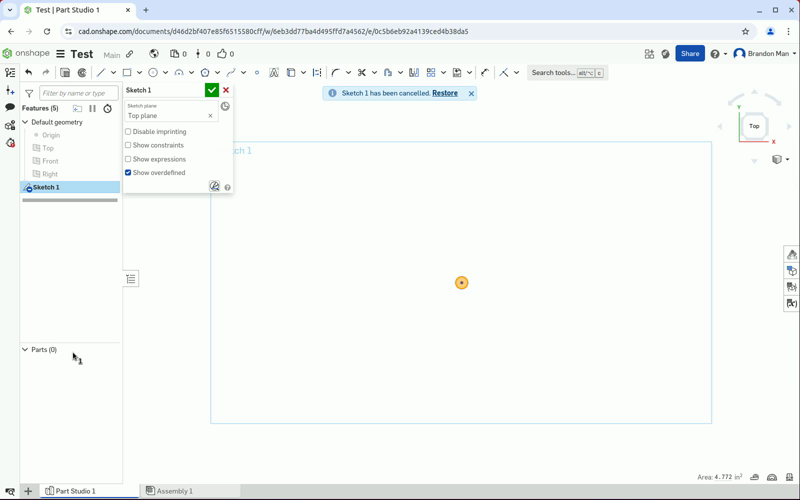
key(shift+y)
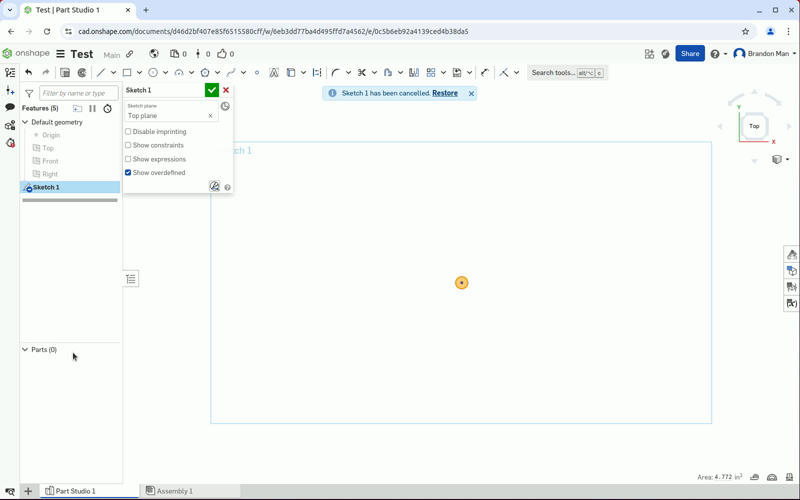
key(shift+e)
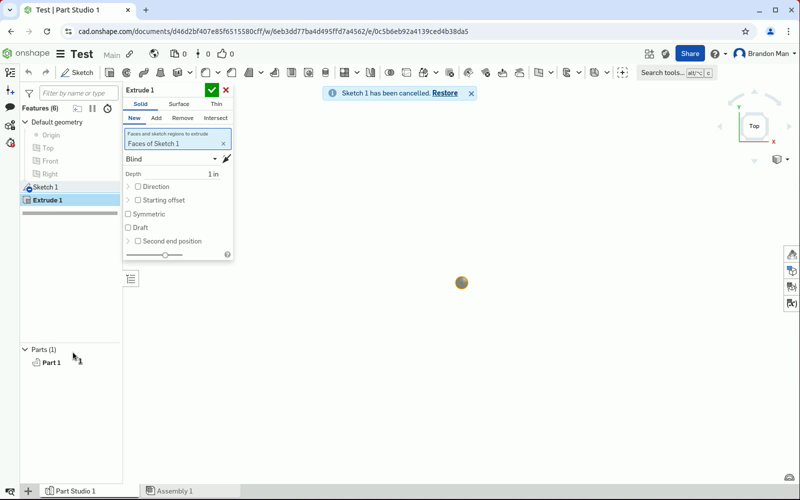
mouse_move(143, 106)
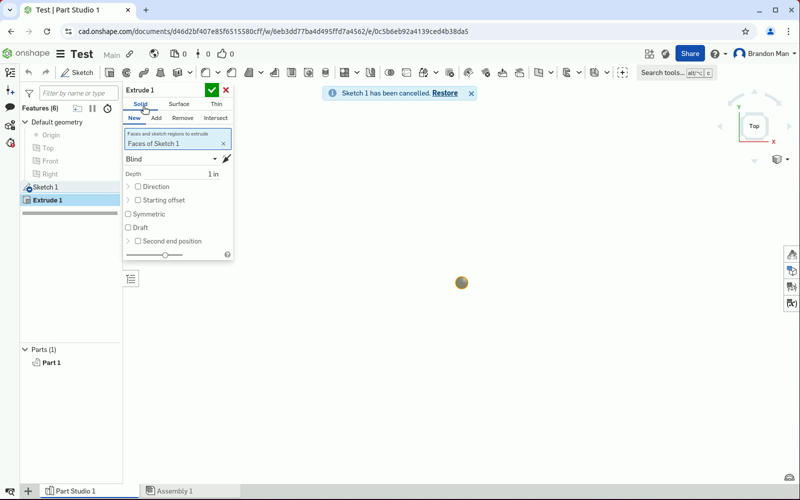
click(143, 106)
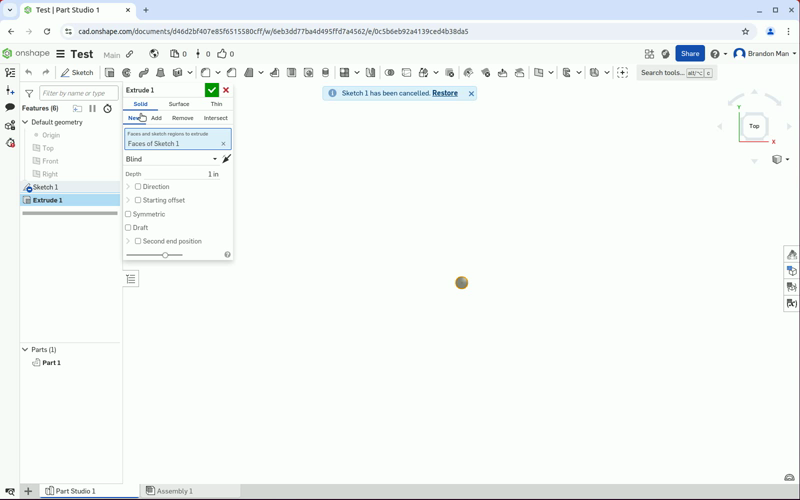
mouse_move(137, 120)
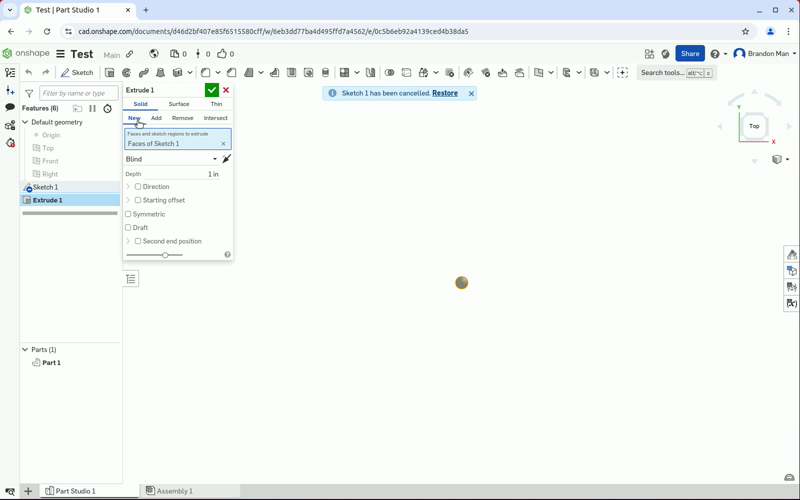
click(137, 120)
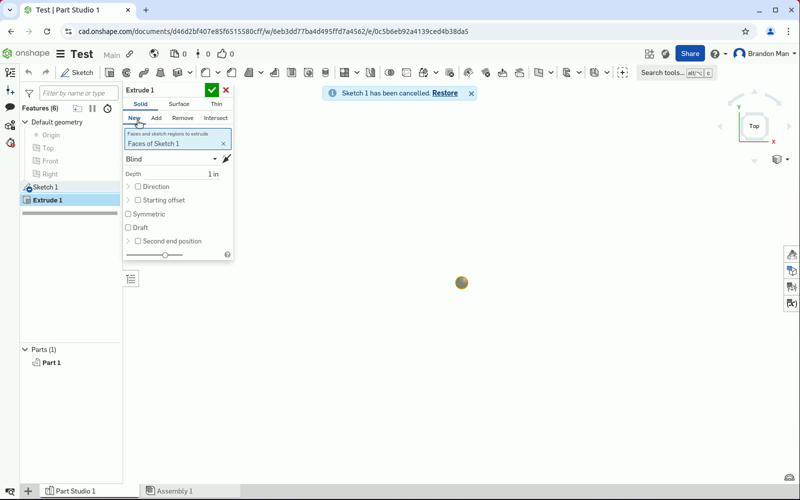
key(tab, 4)
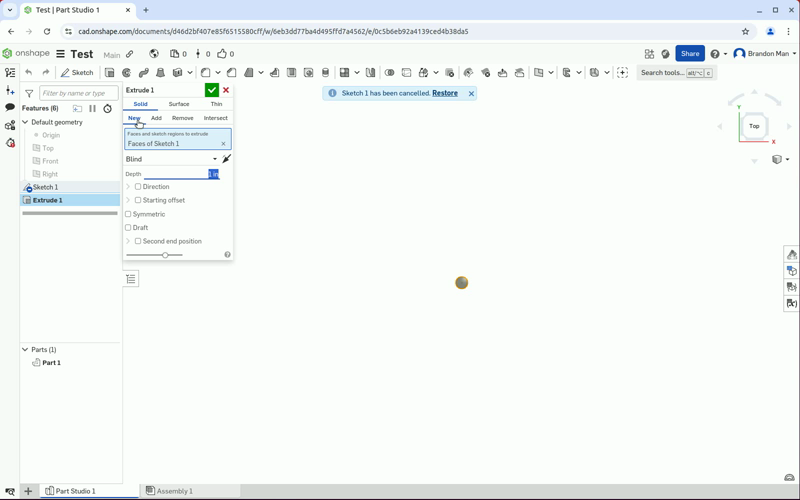
text(23.108)
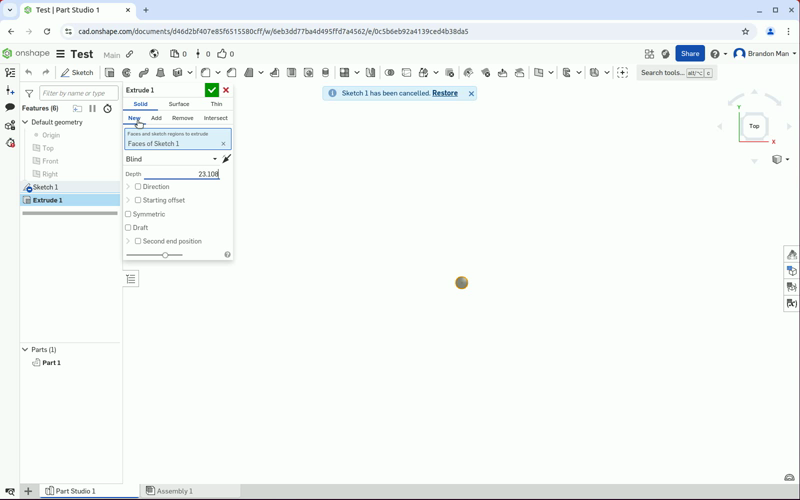
key(enter)
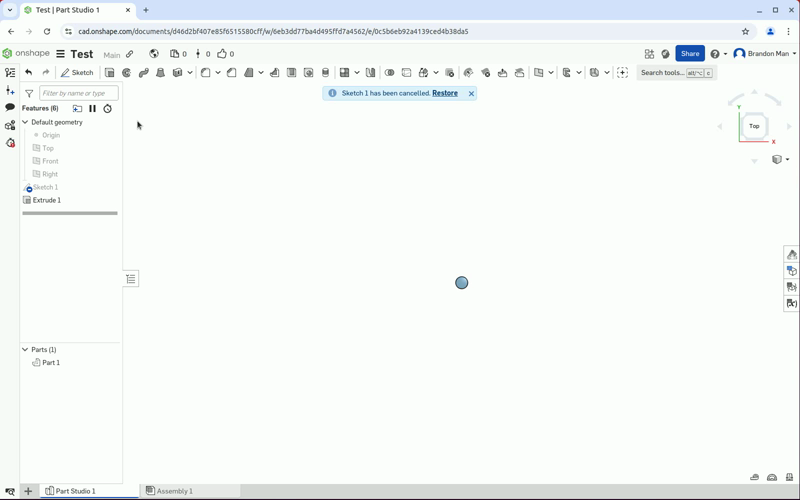
key(shift+h)
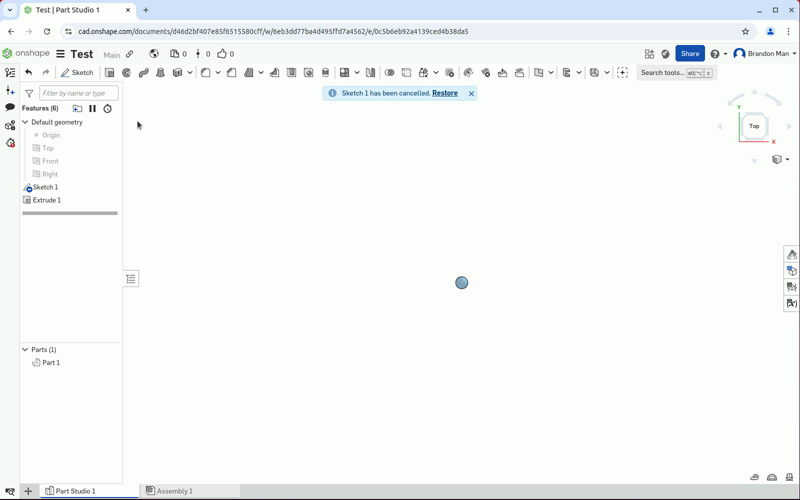
key(shift+h)
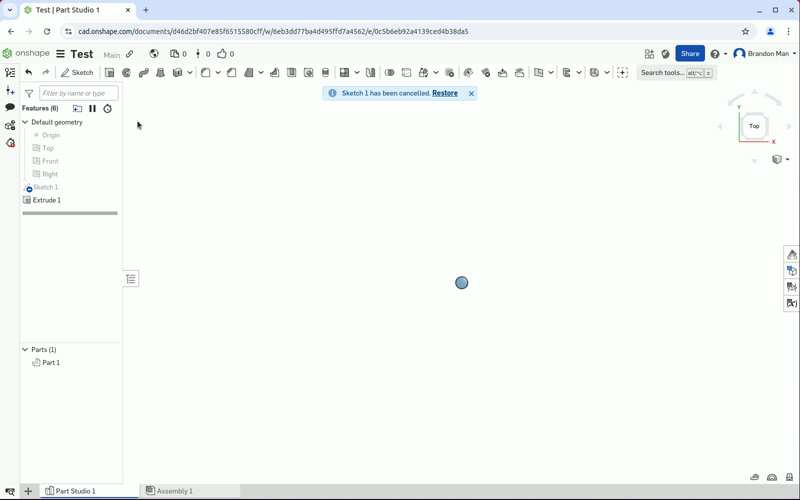
mouse_move(73, 189)
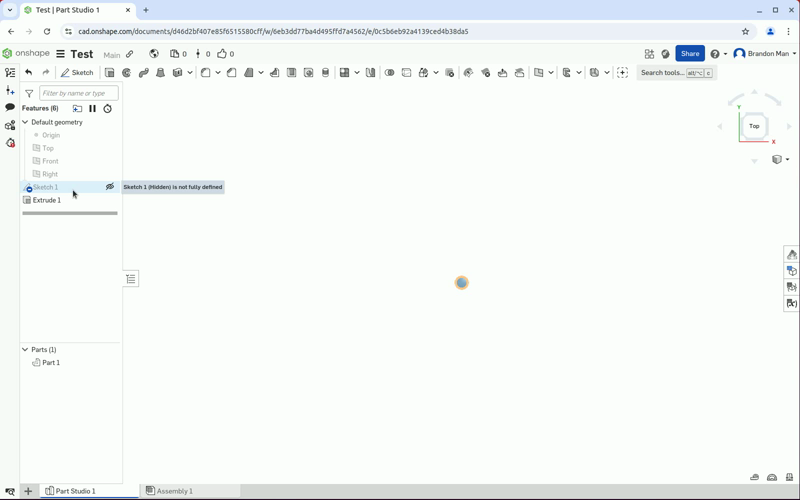
click(73, 189)
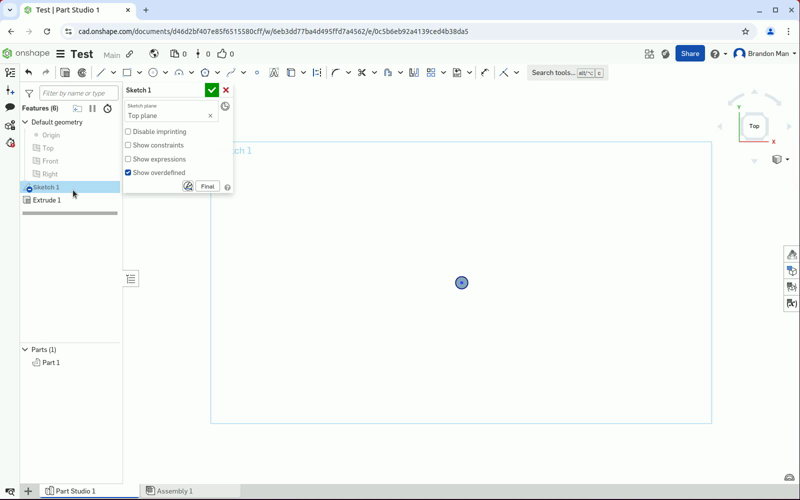
mouse_move(229, 92)
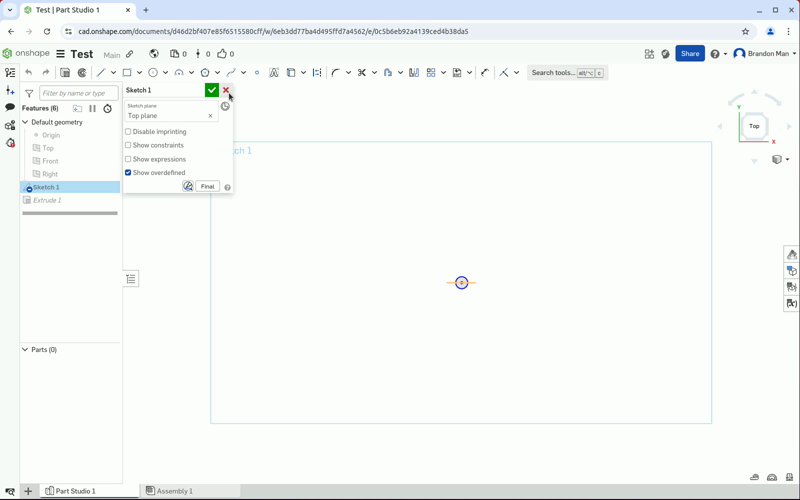
click(229, 92)
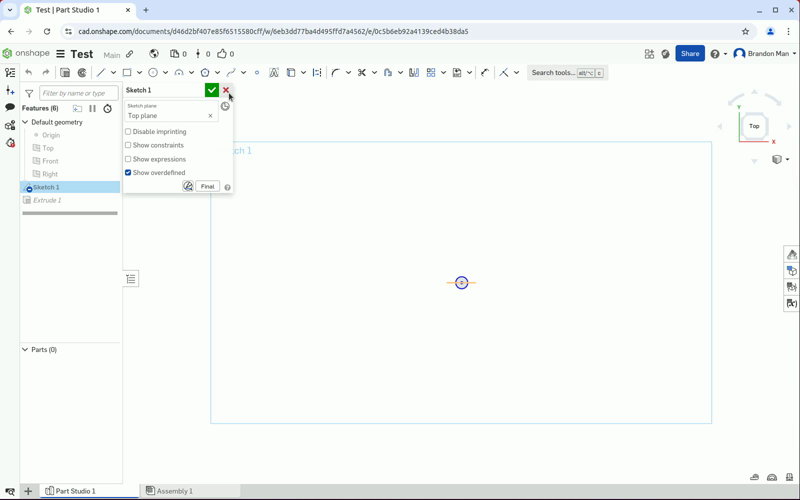
key(shift+s)
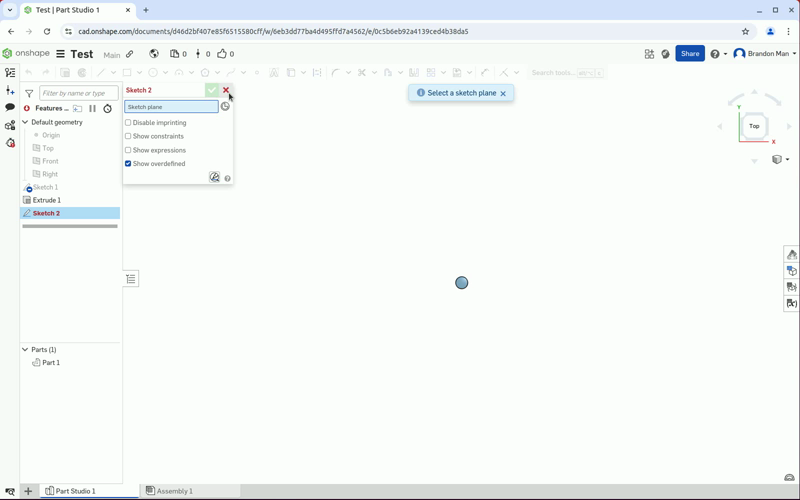
mouse_move(73, 150)
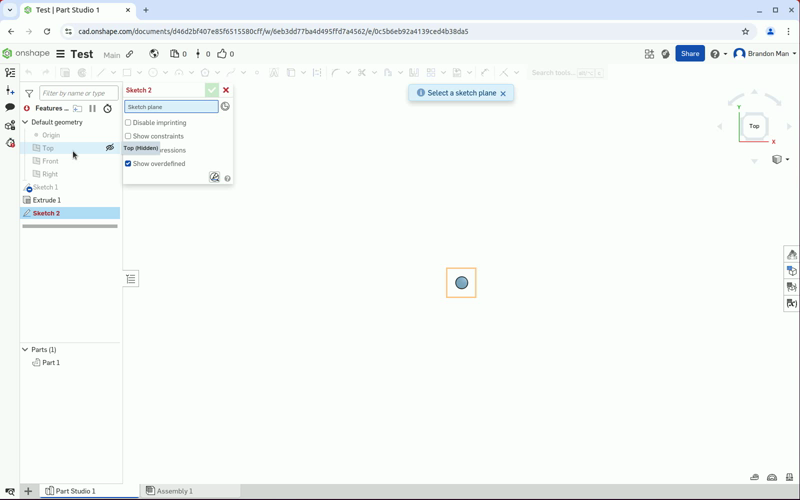
click(73, 150)
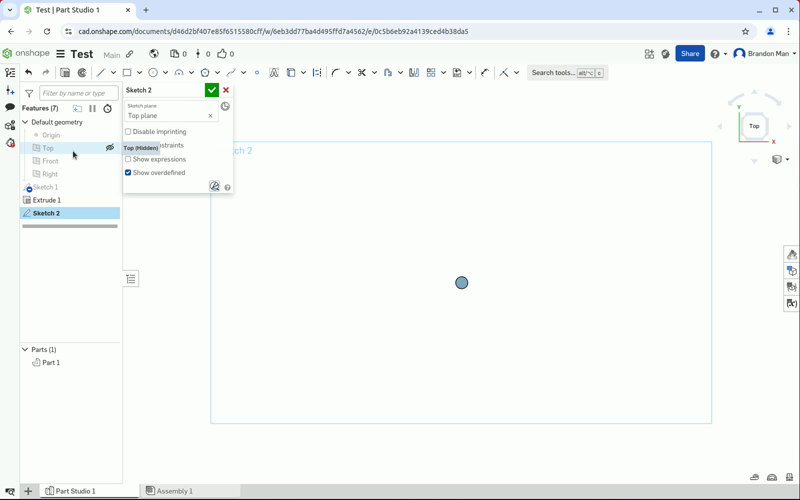
mouse_move(73, 352)
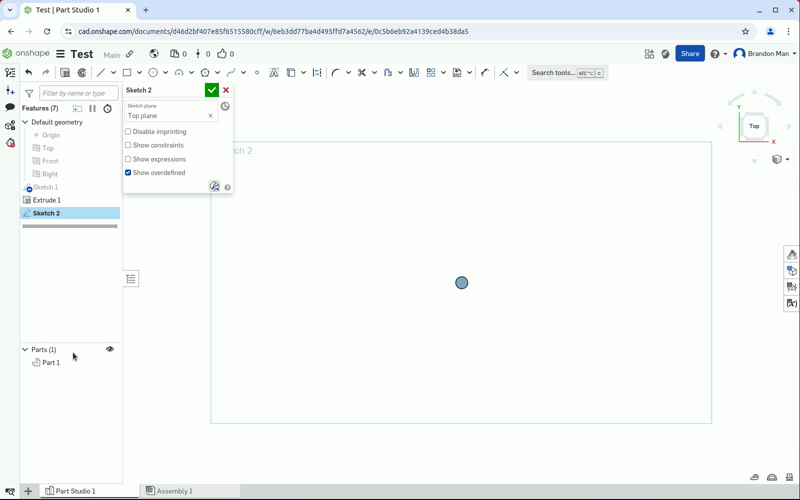
key(y)
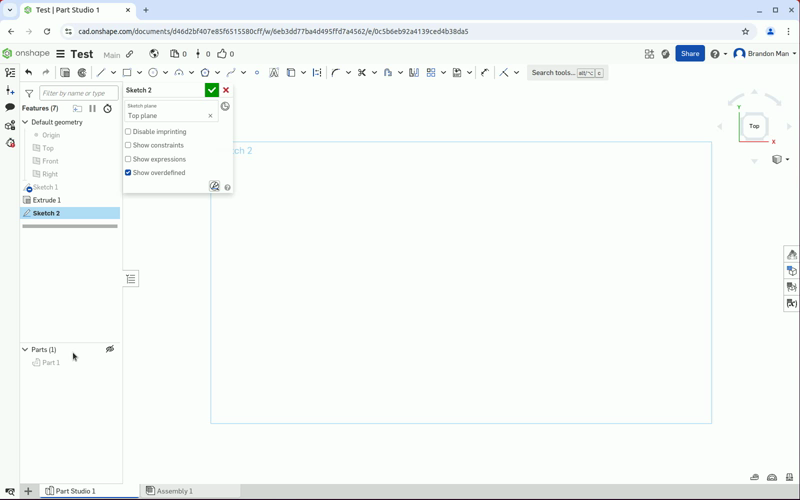
key(c)
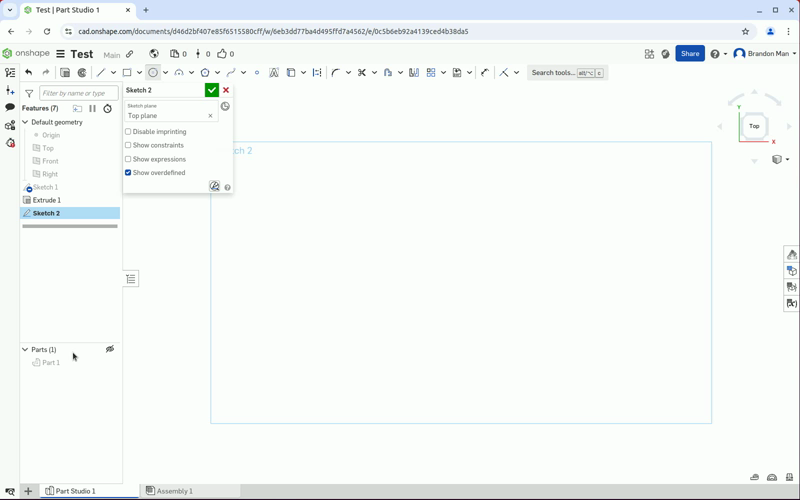
key_down(shift)
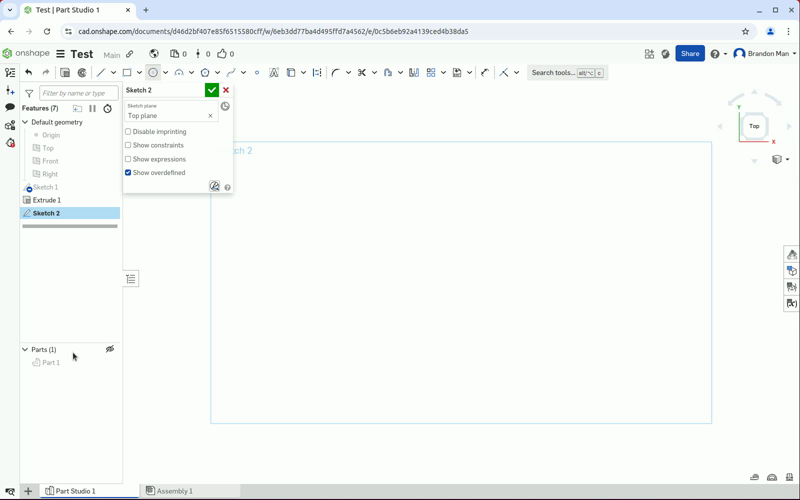
mouse_move(461, 282)
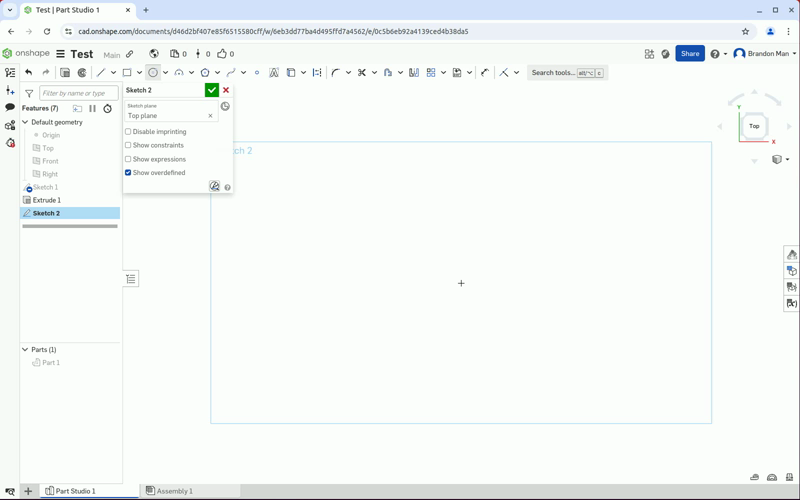
click(461, 282)
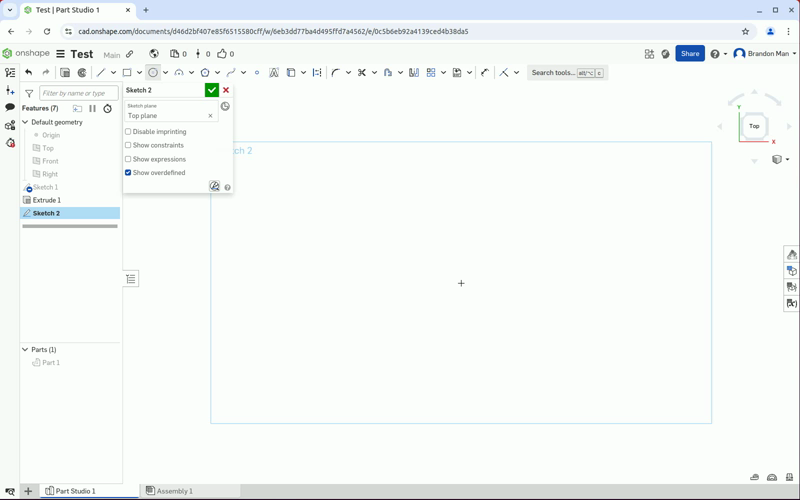
key_up(shift)
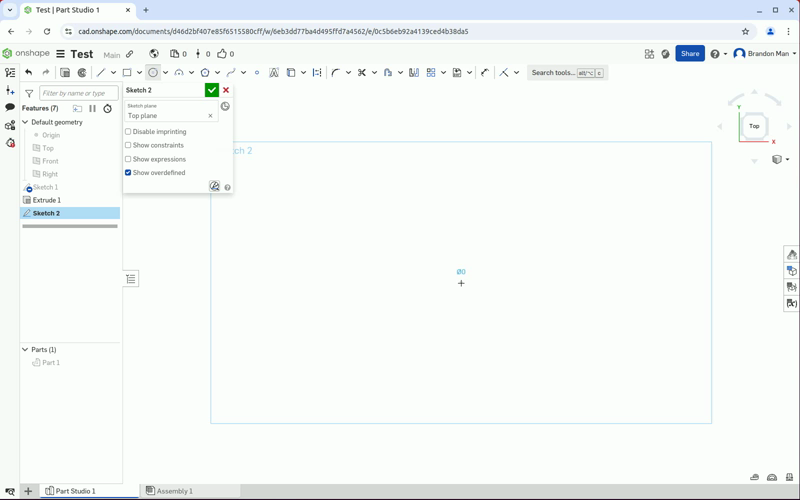
mouse_move(477, 282)
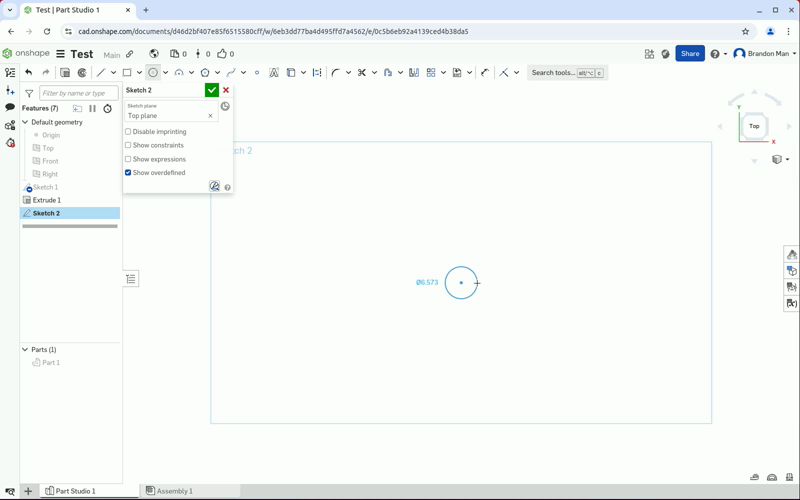
click(477, 282)
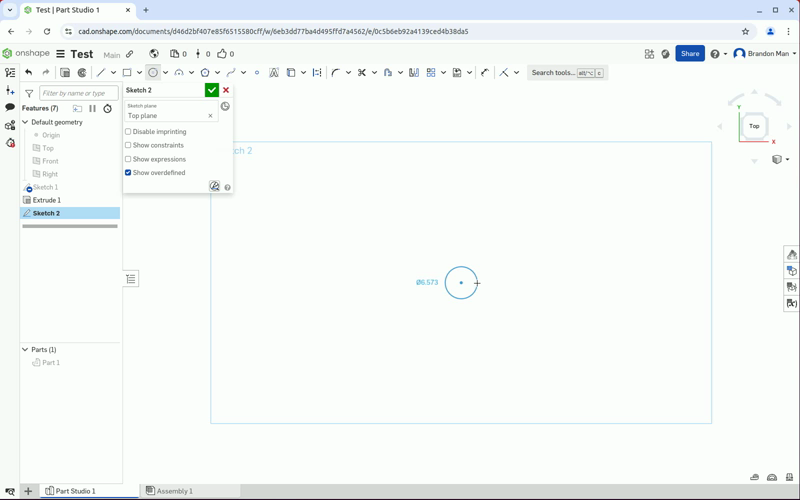
key(esc)
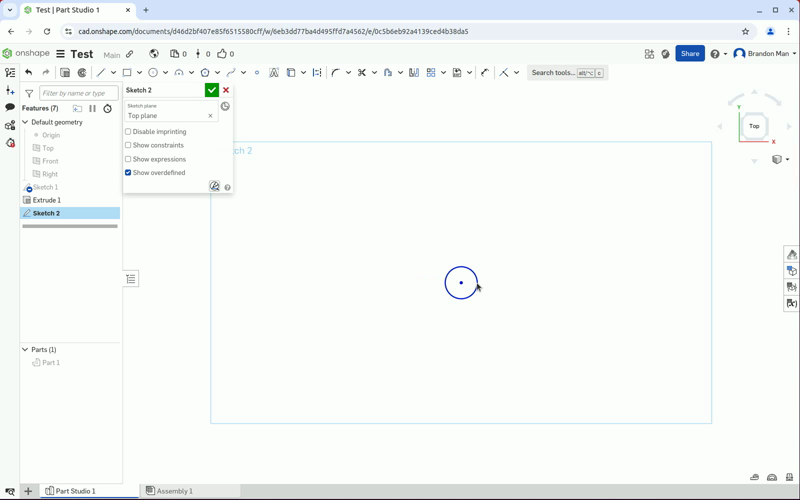
key(c)
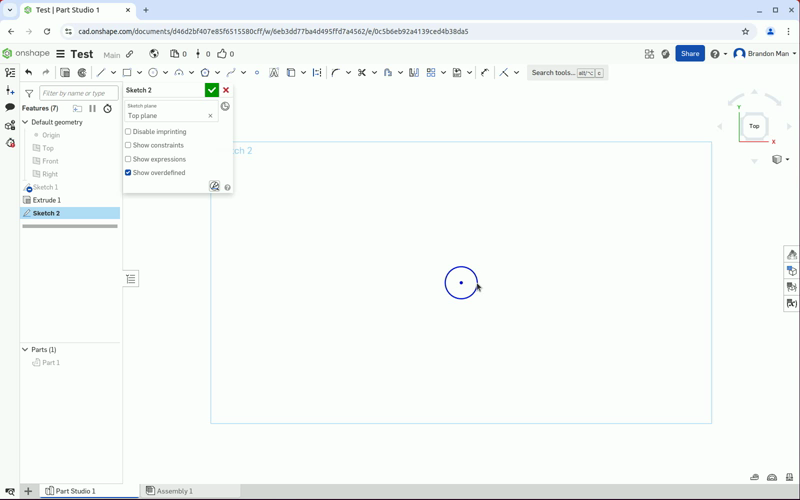
key_down(shift)
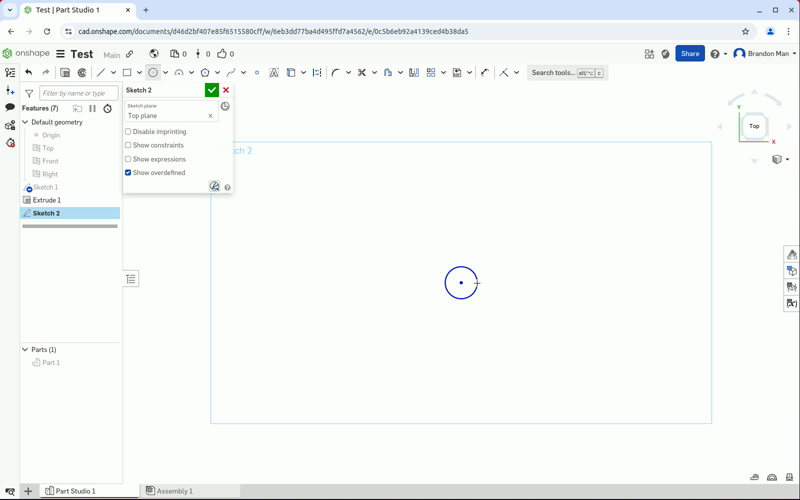
mouse_move(461, 282)
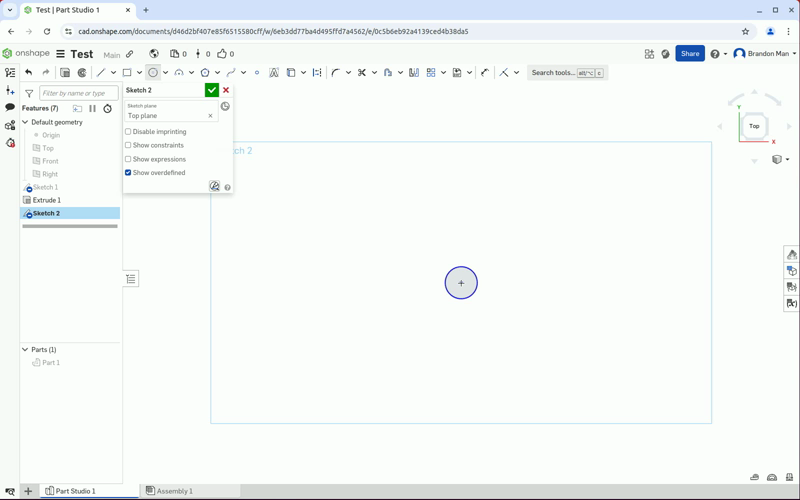
click(461, 282)
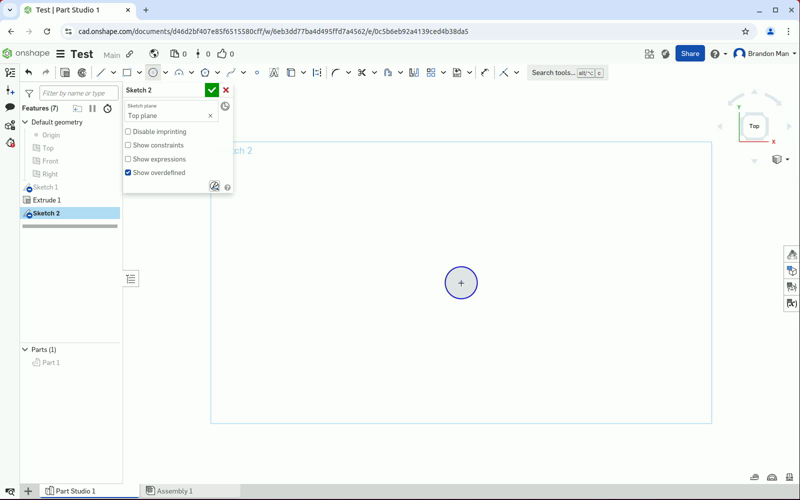
key_up(shift)
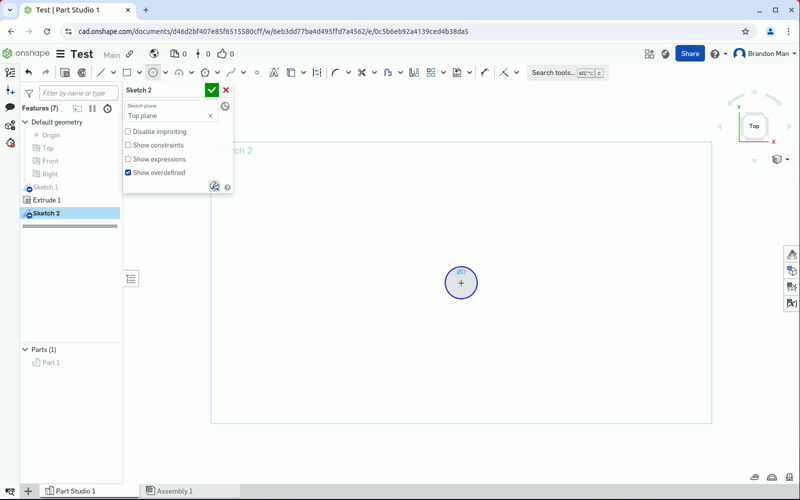
mouse_move(466, 282)
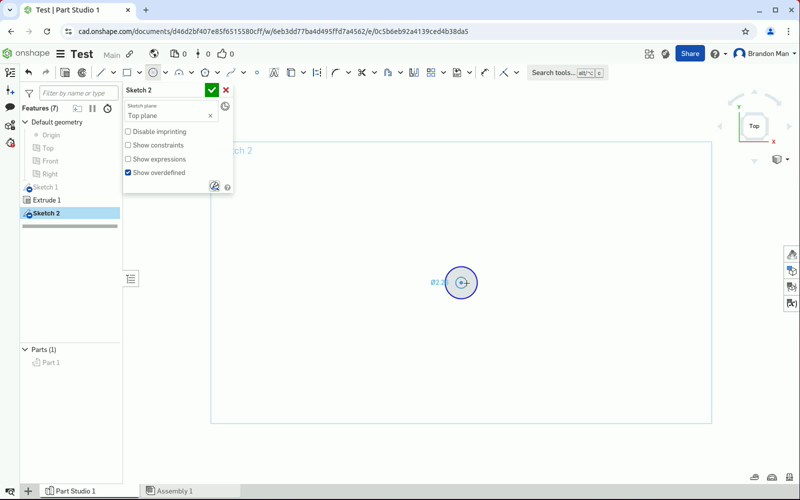
click(466, 282)
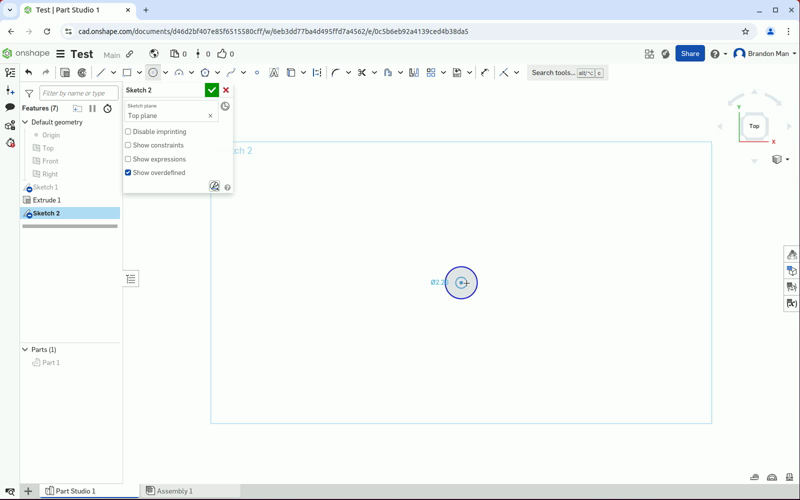
key(esc)
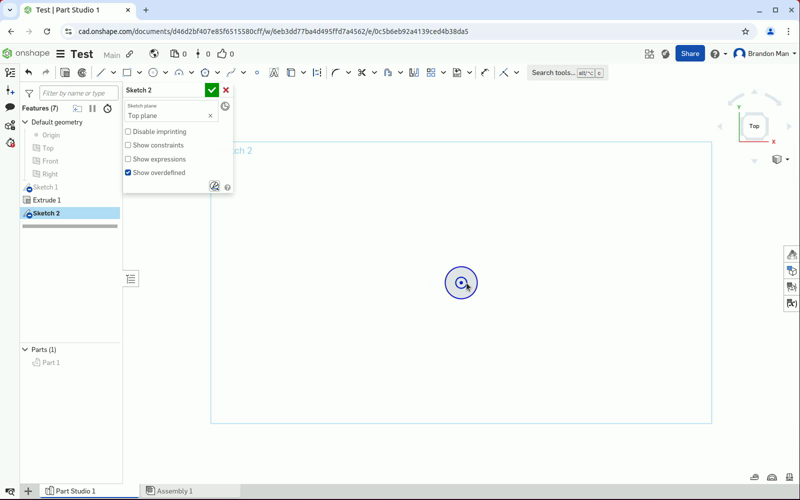
mouse_move(470, 271)
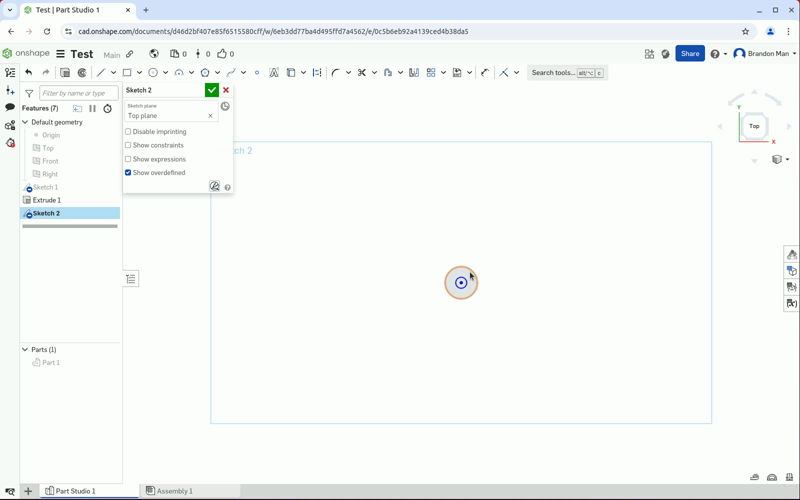
scroll(6)
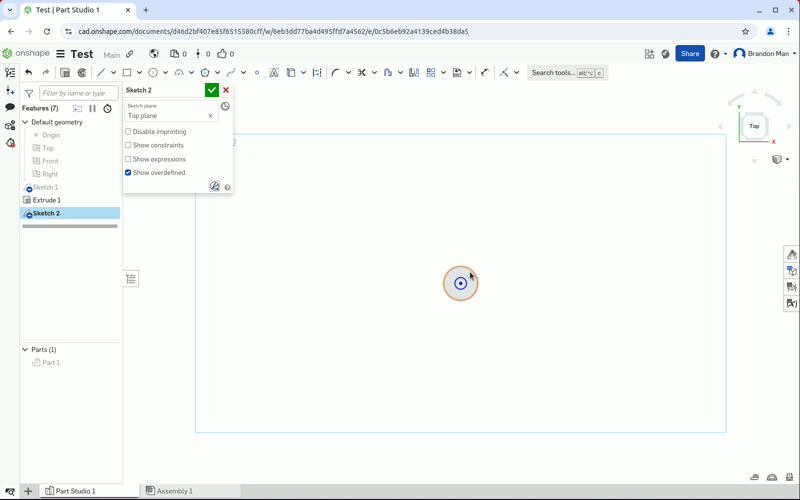
scroll(6)
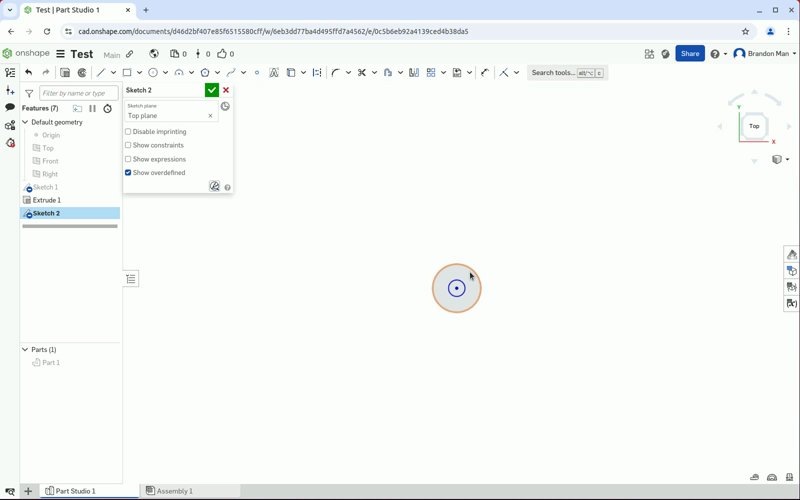
scroll(6)
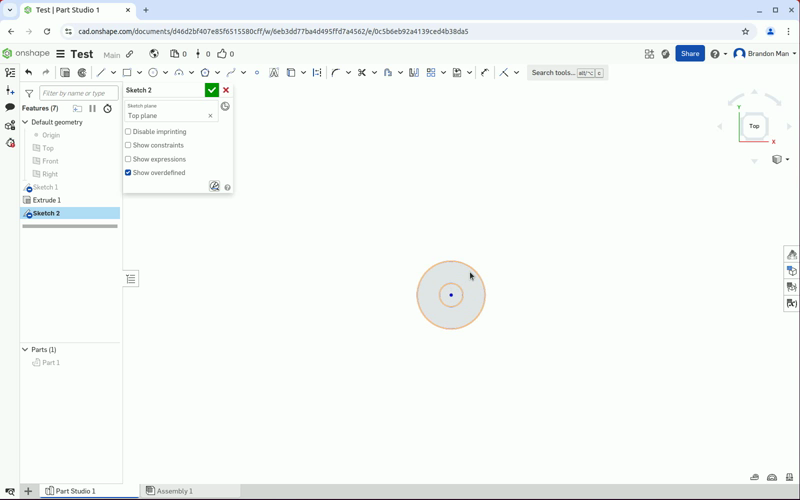
scroll(6)
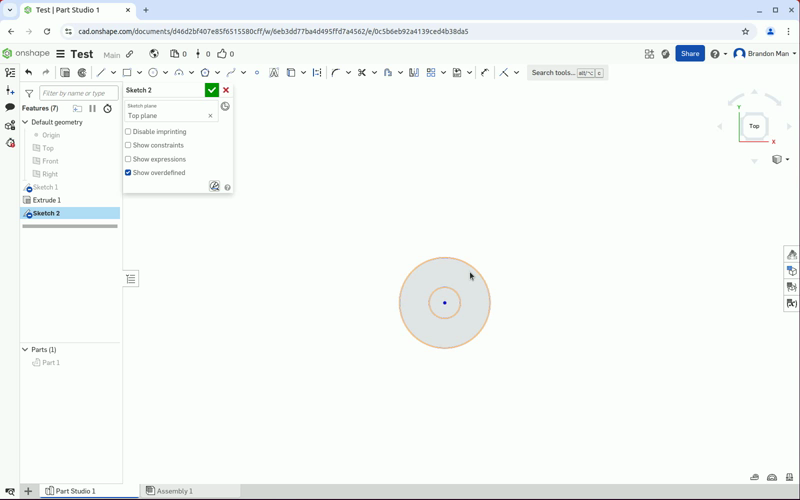
scroll(6)
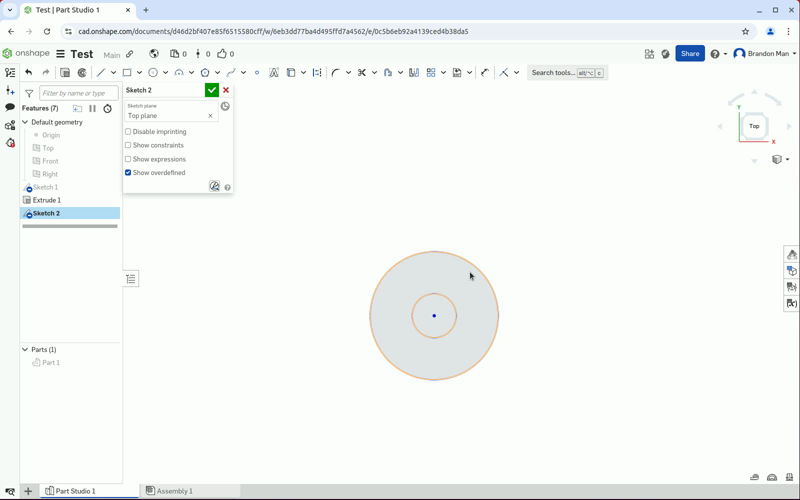
scroll(6)
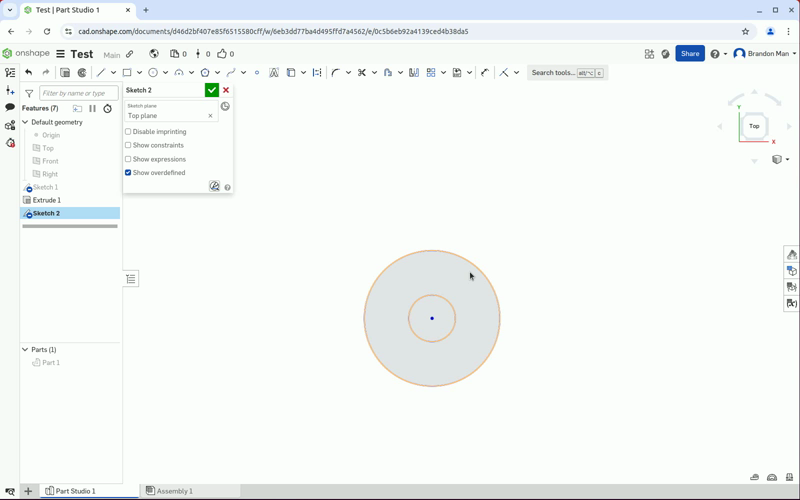
scroll(6)
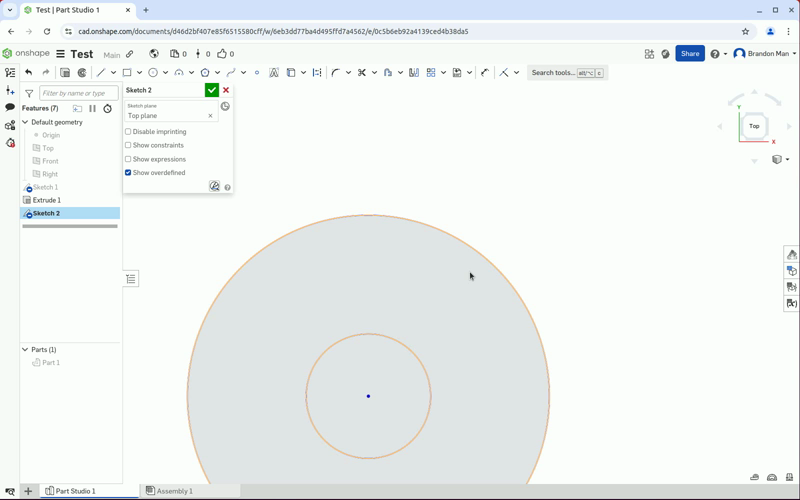
click(470, 271)
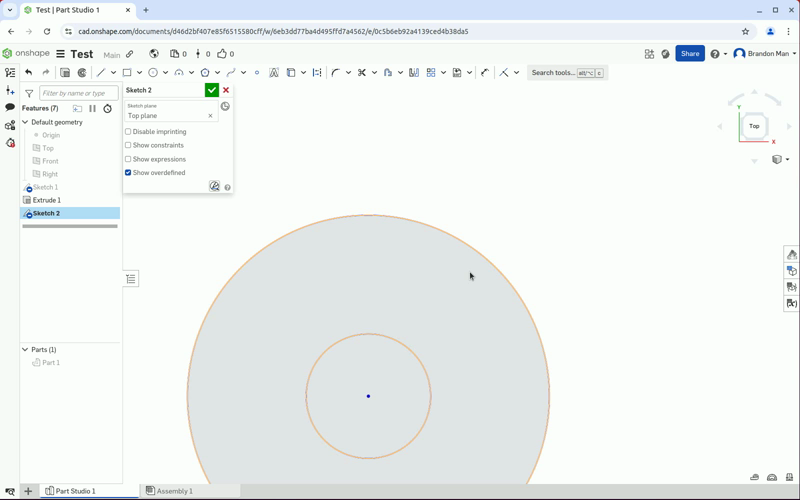
scroll(-6)
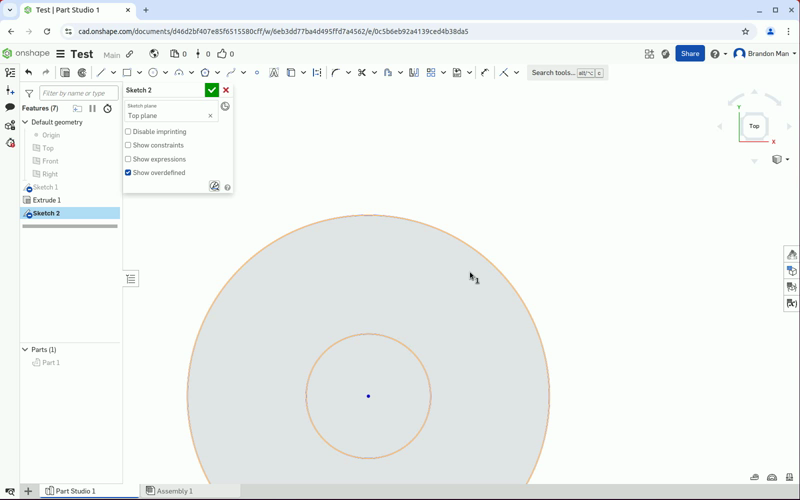
scroll(-6)
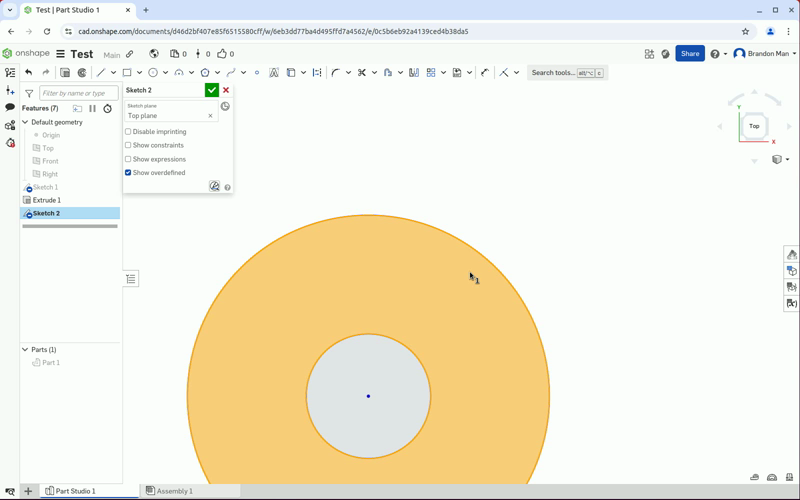
scroll(-6)
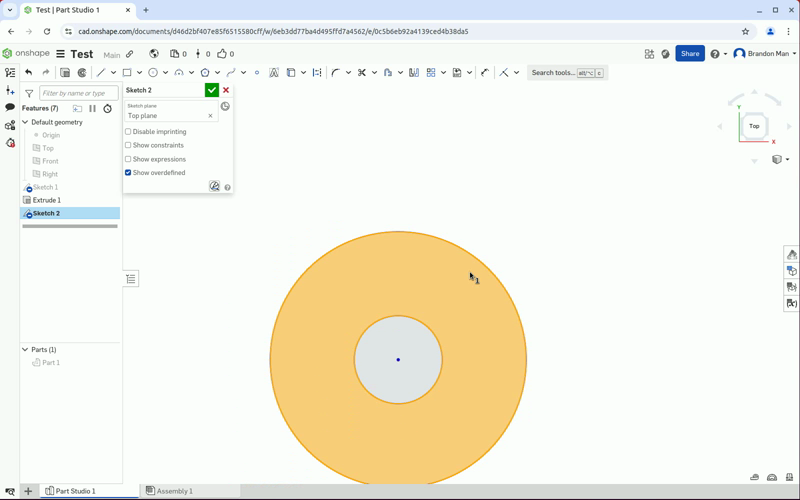
scroll(-6)
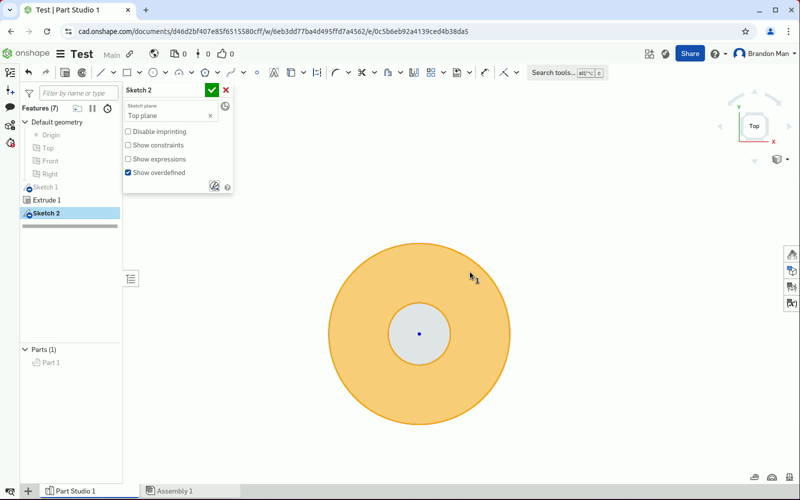
scroll(-6)
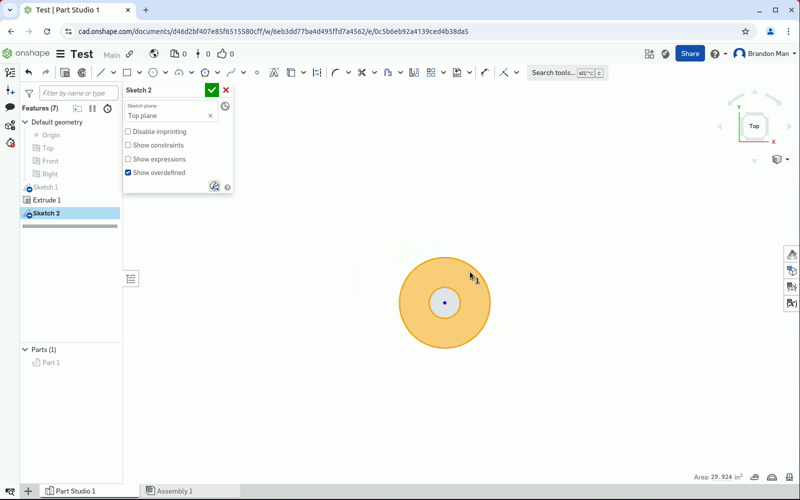
scroll(-6)
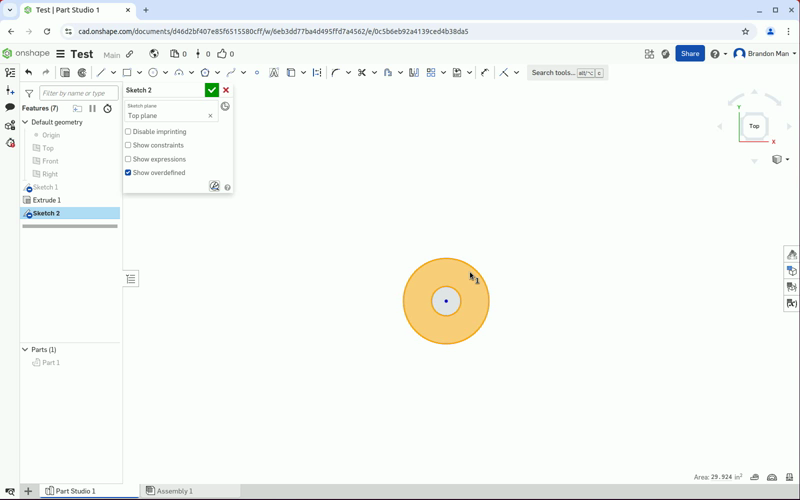
scroll(-6)
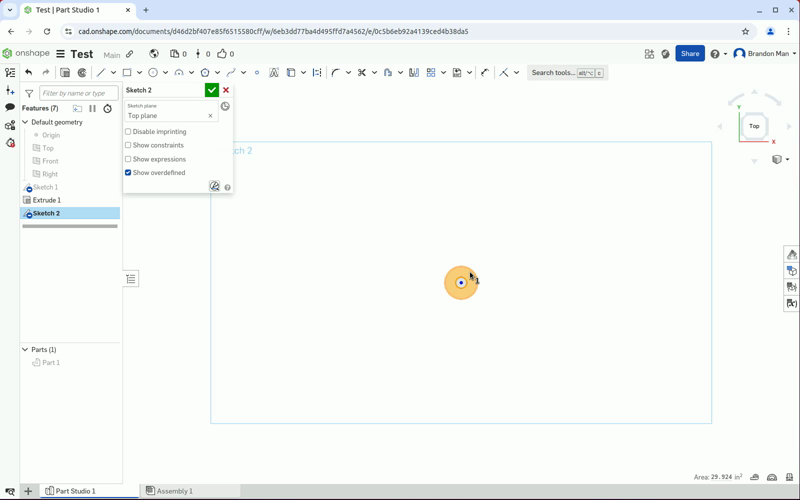
mouse_move(73, 352)
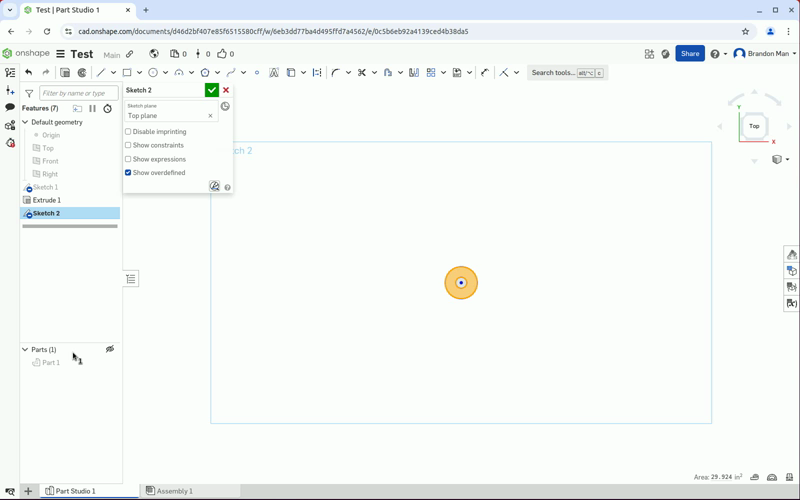
key(shift+y)
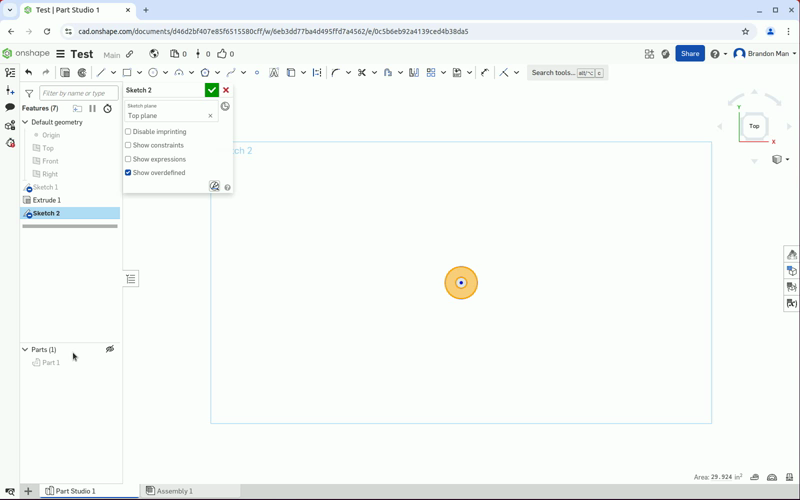
key(shift+e)
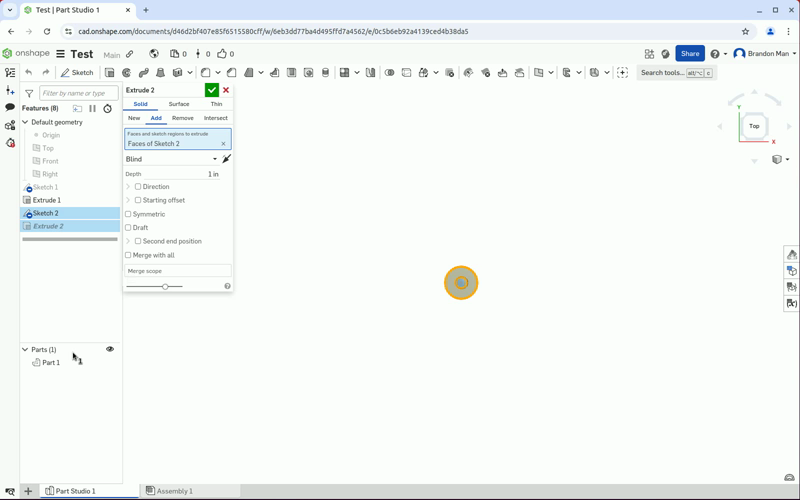
mouse_move(143, 106)
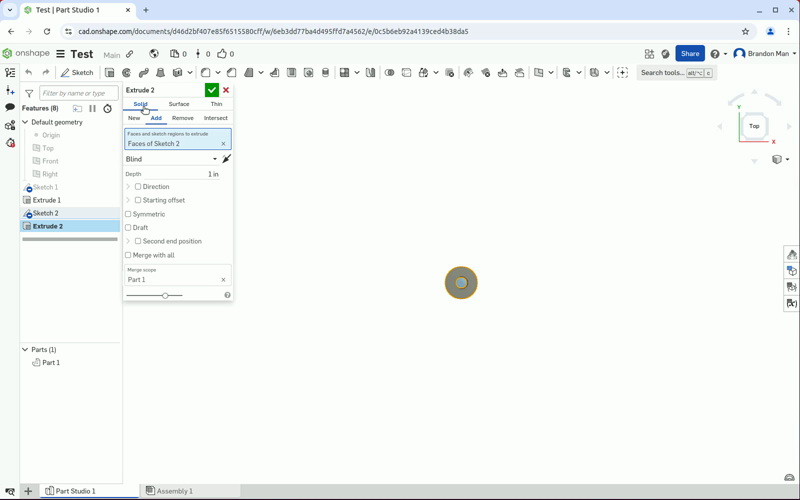
click(143, 106)
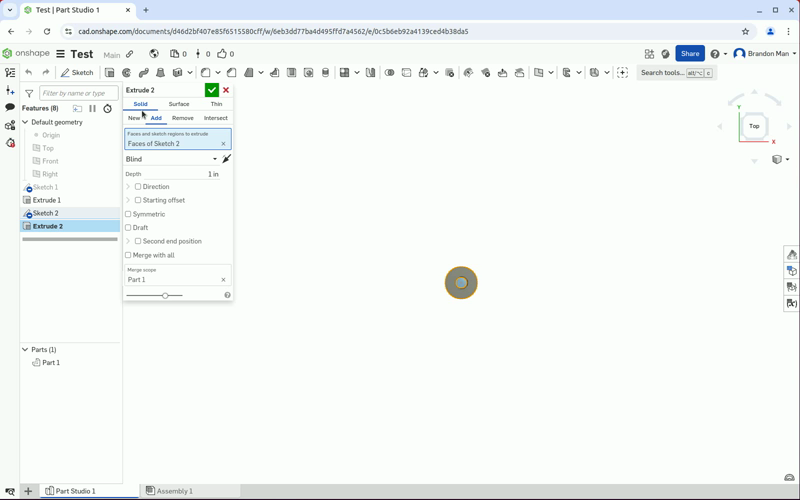
mouse_move(137, 120)
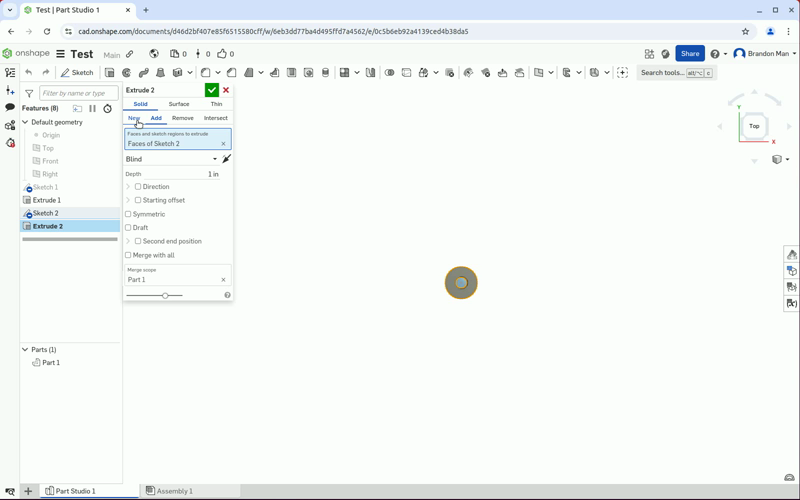
click(137, 120)
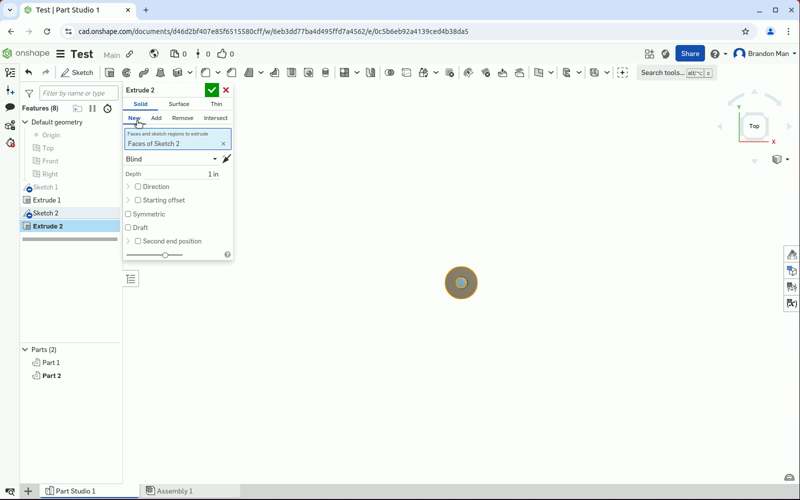
key(tab, 4)
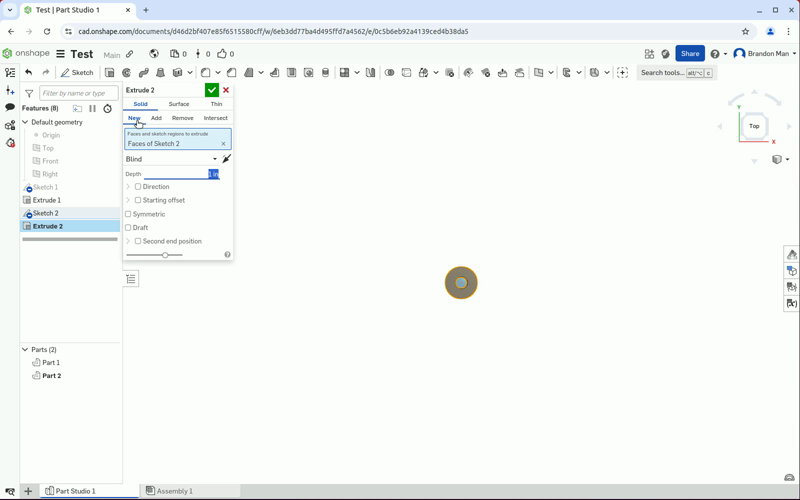
text(19.498)
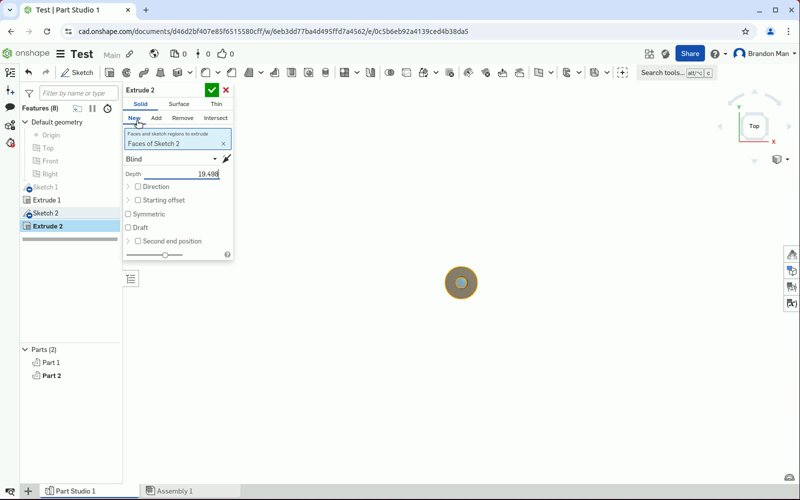
key(enter)
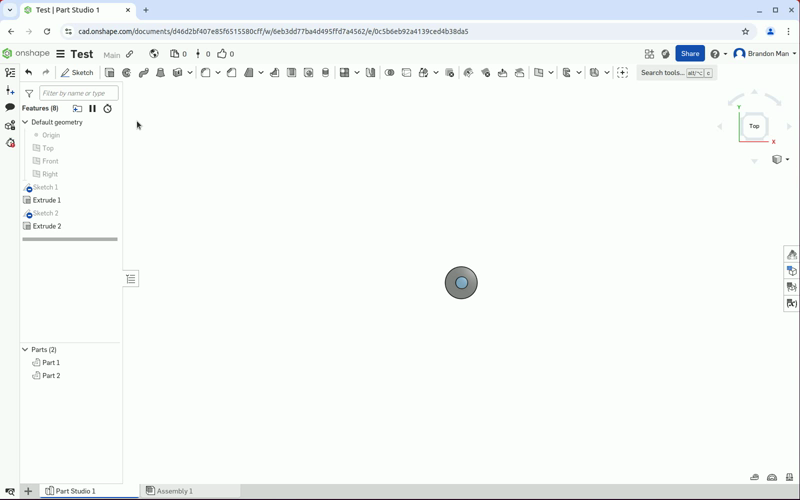
key(shift+h)
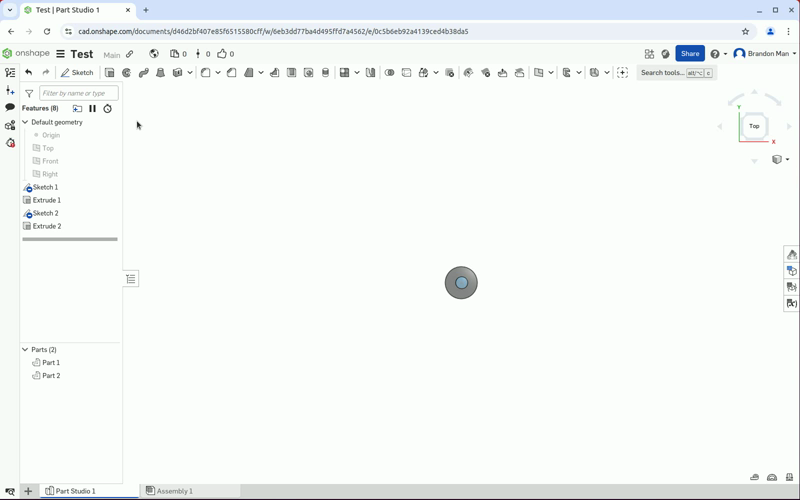
key(shift+h)
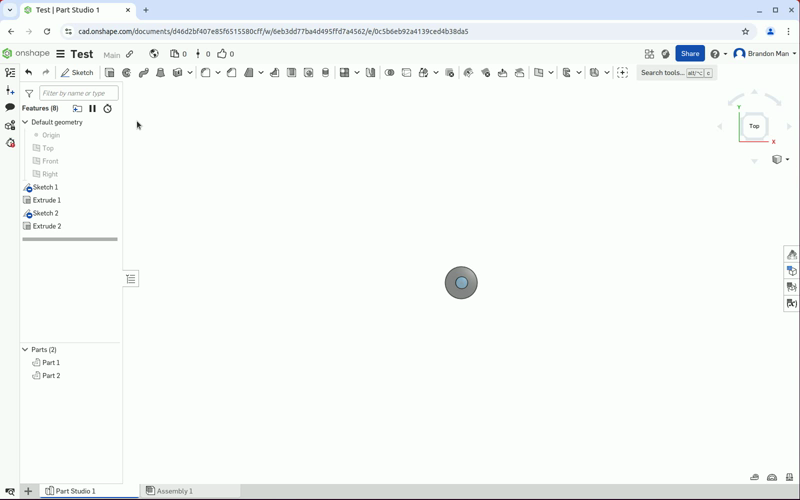
key(shift+7)
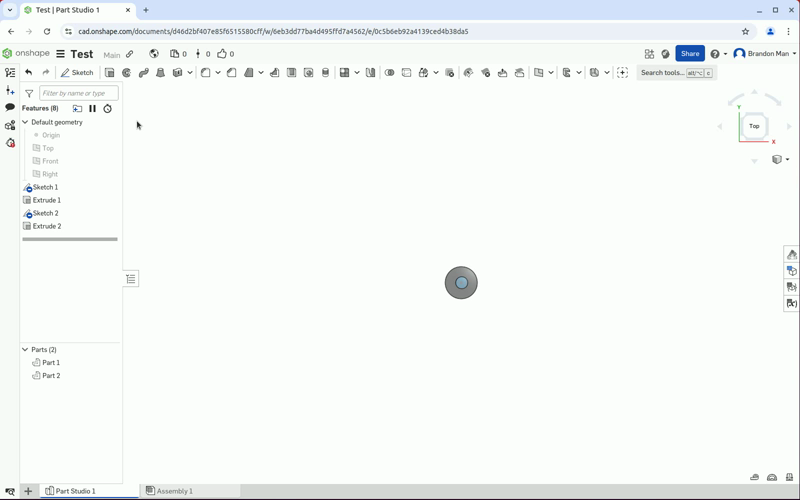
key(up, 3)
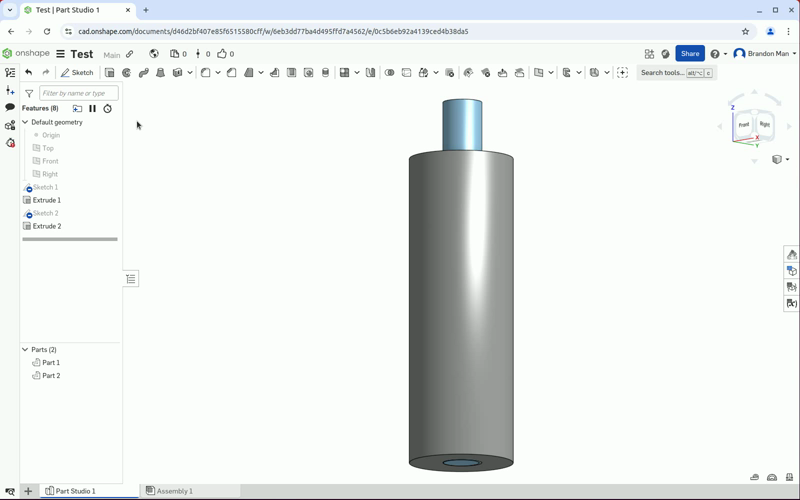
key(left, 3)
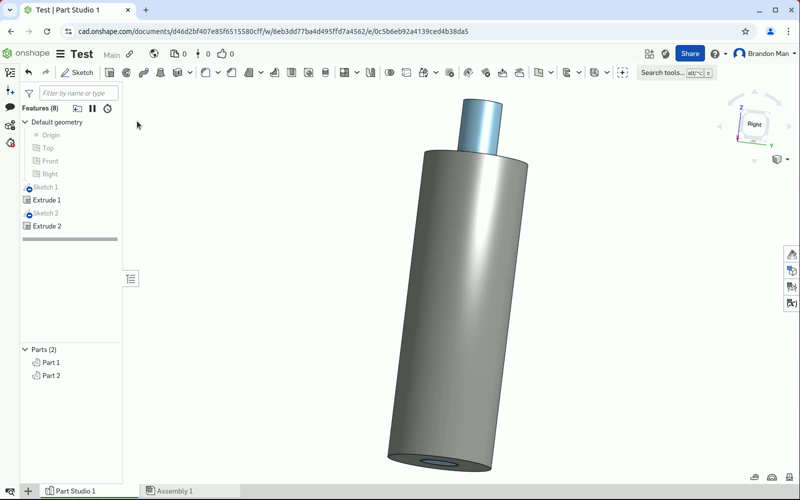
key(right, 3)
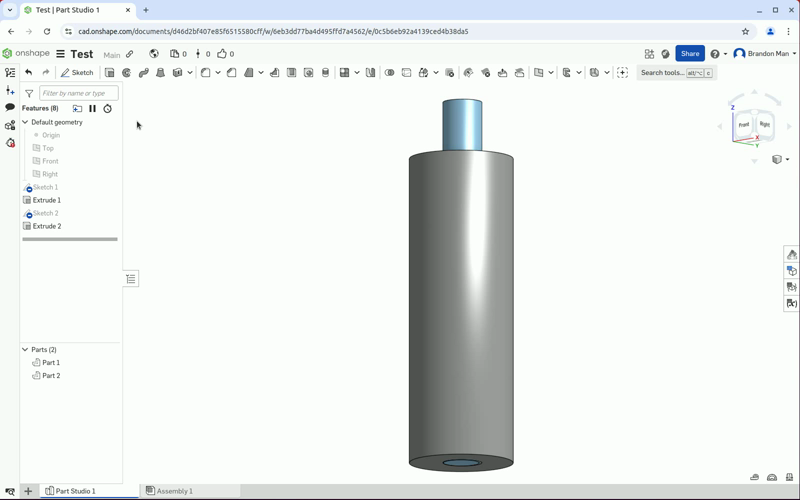
key(down, 3)
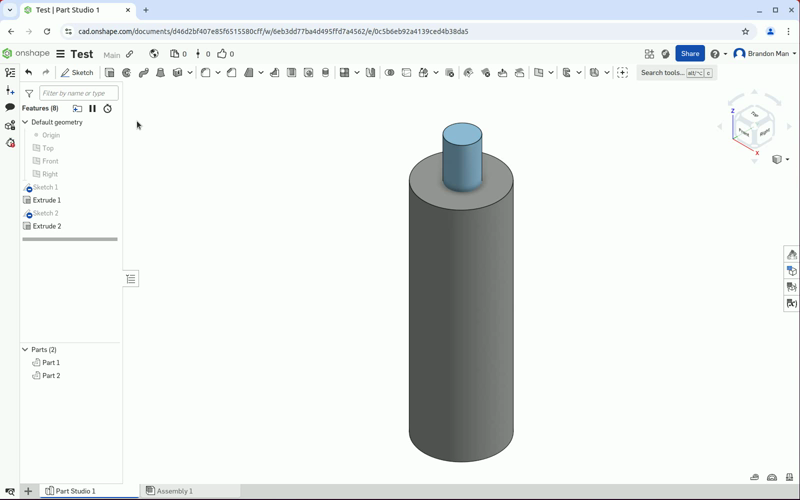
mouse_move(73, 189)
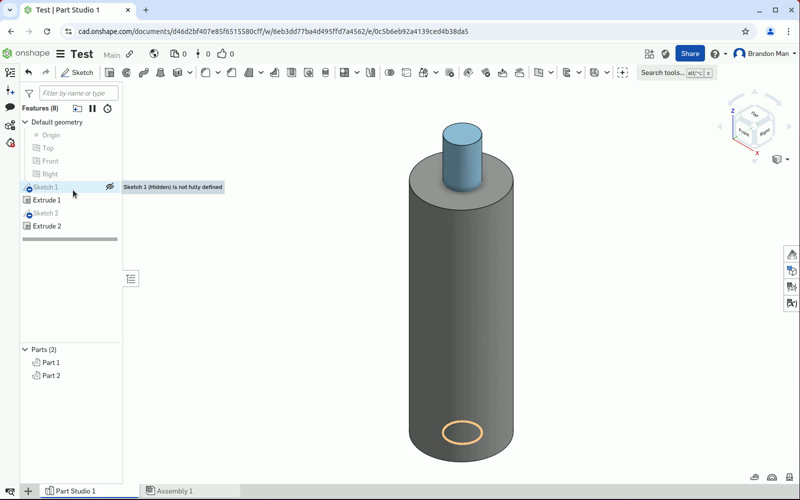
click(73, 189)